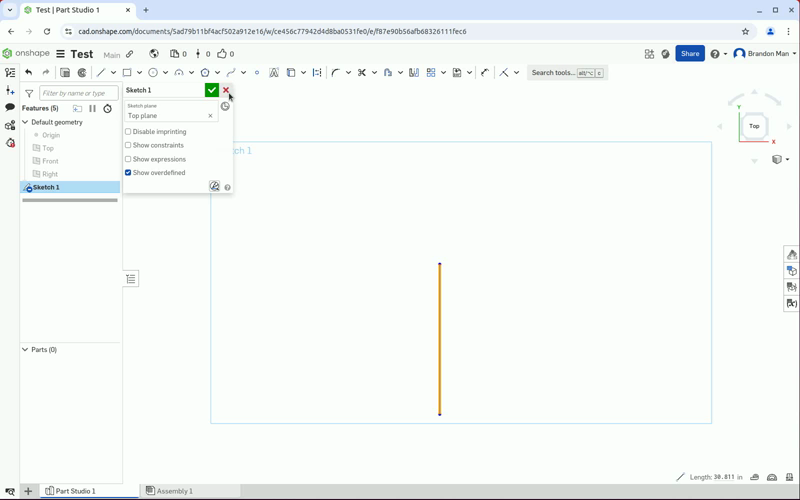
key(shift+h)
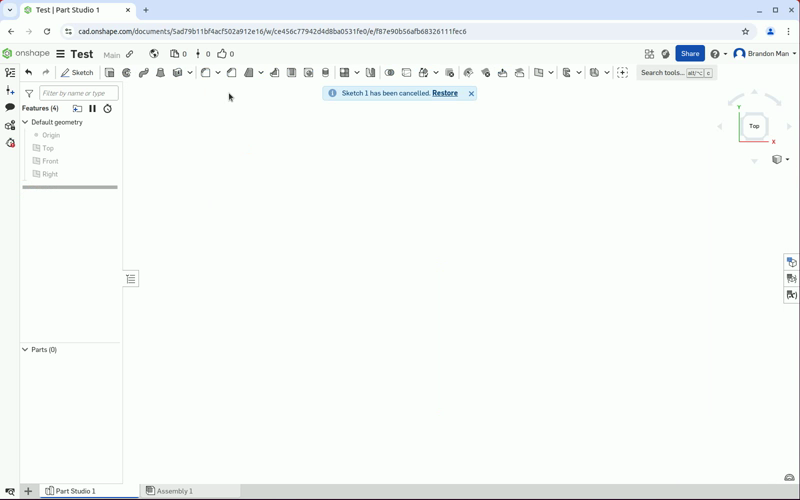
mouse_move(73, 352)
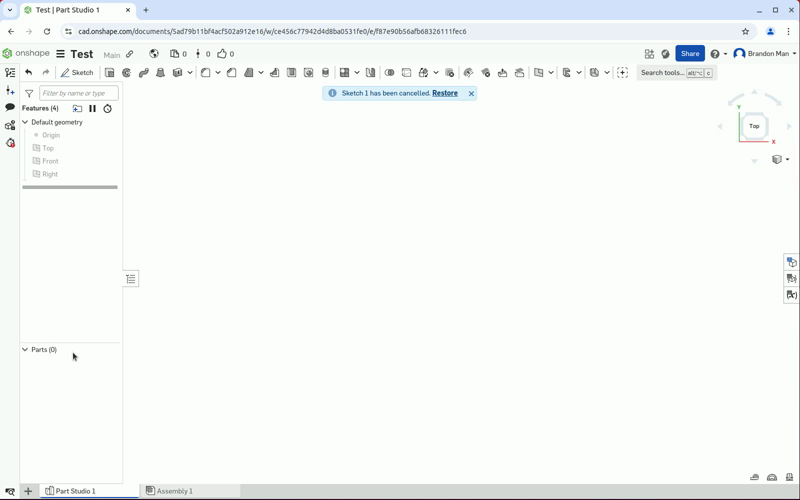
key(y)
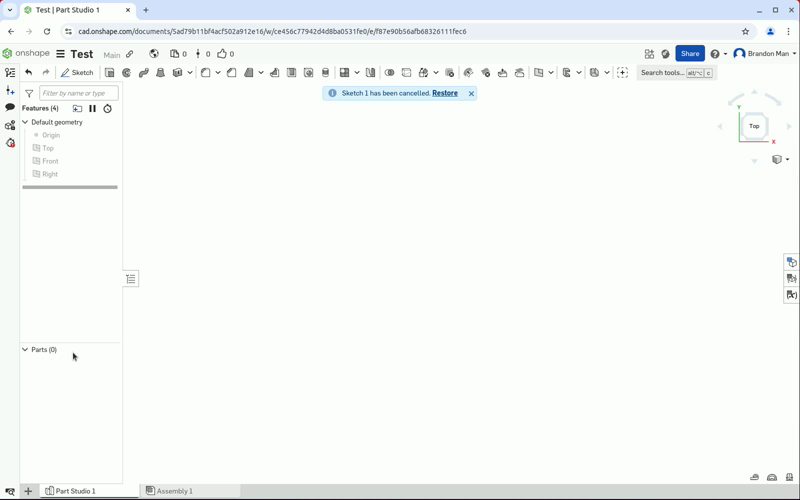
key(shift+p)
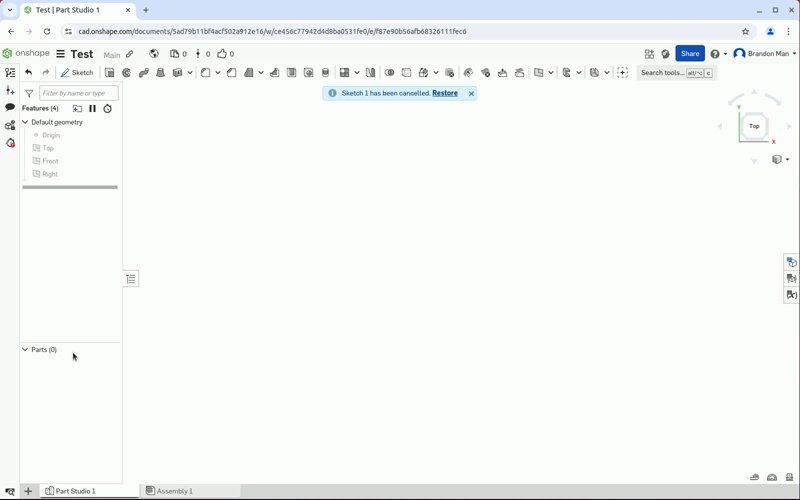
key(space)
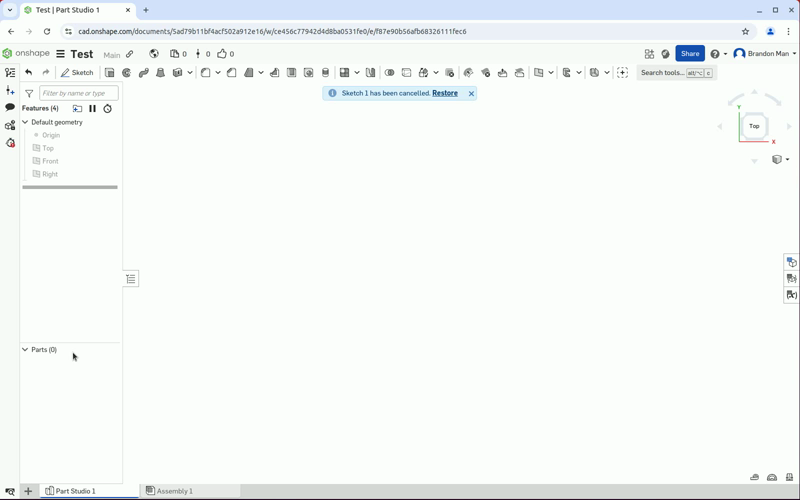
key_down(shift)
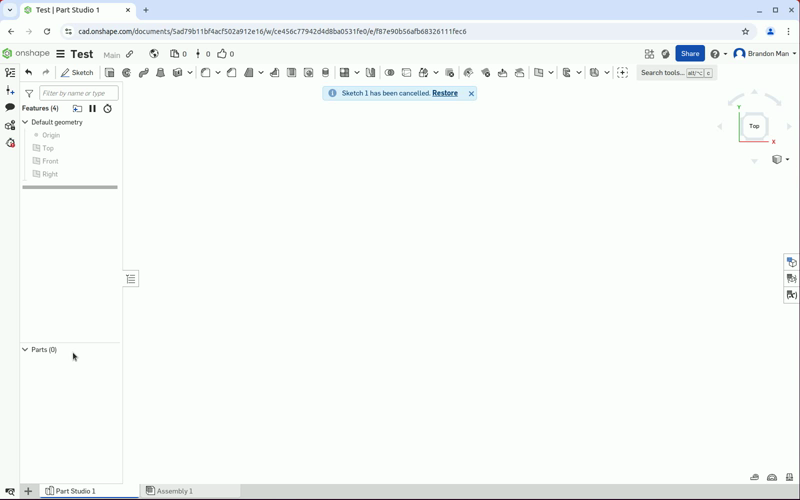
key(up)
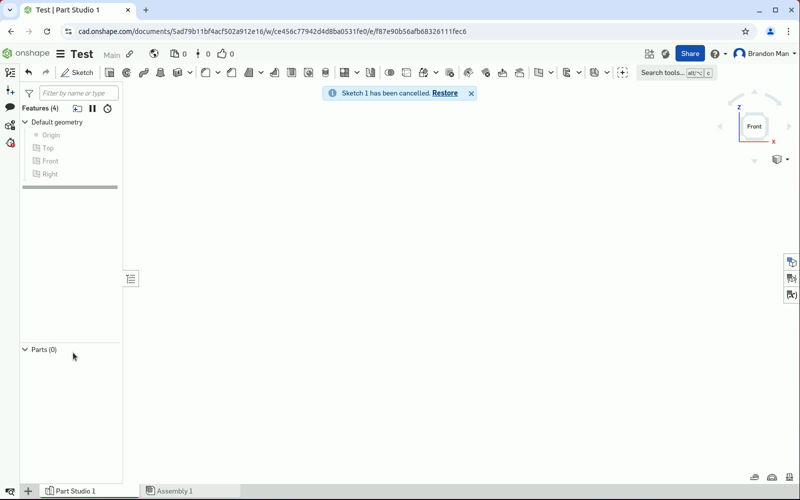
key_up(shift)
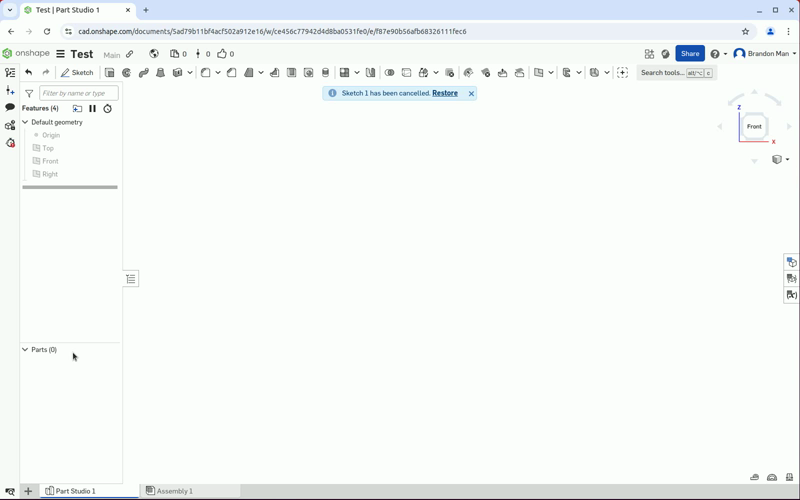
key(space)
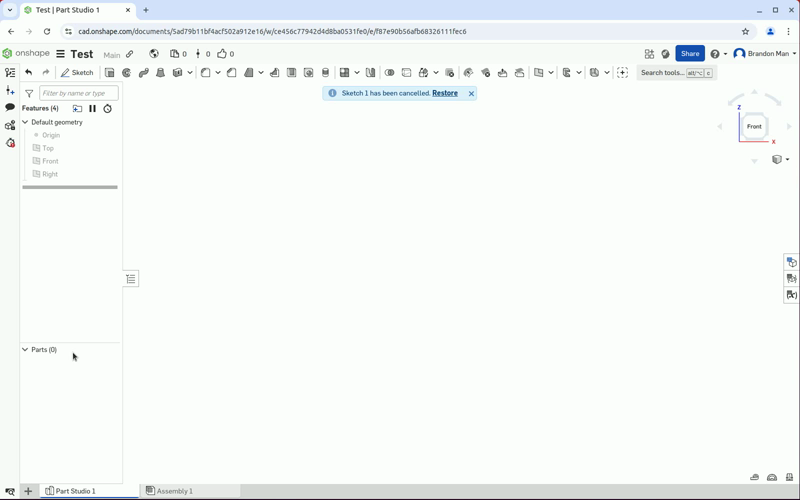
key_down(shift)
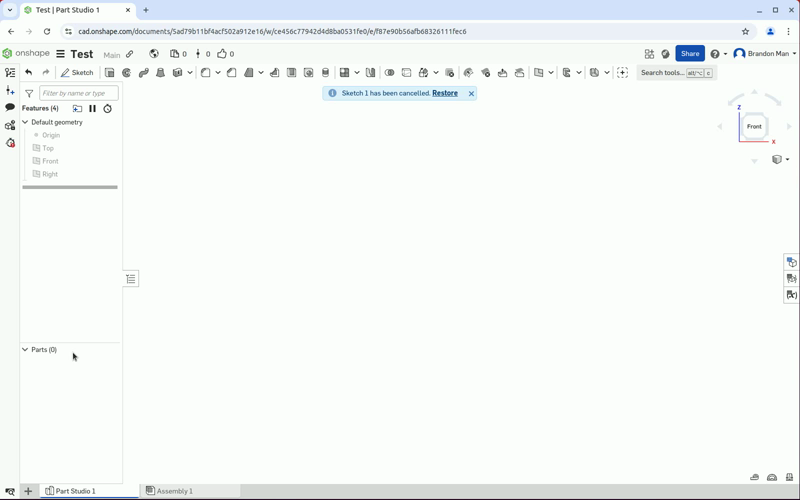
key(left)
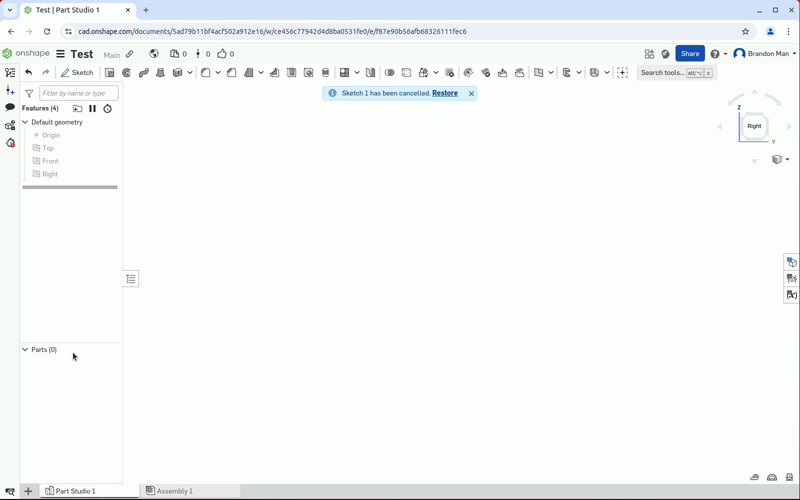
key_up(shift)
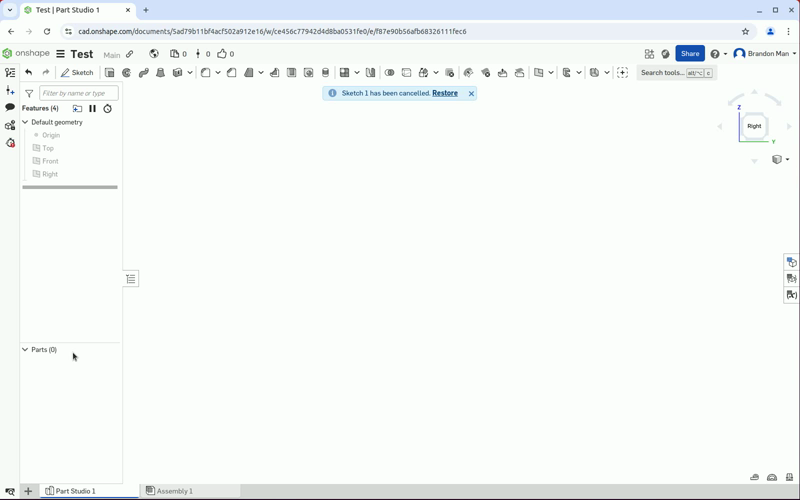
mouse_move(73, 352)
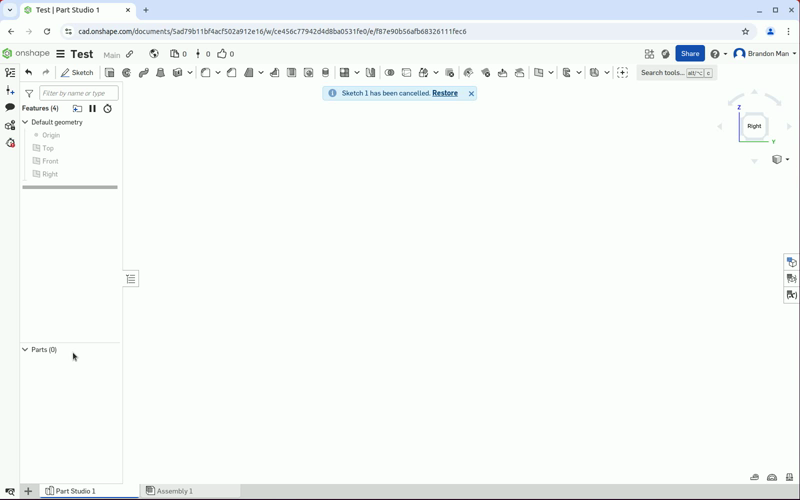
key(shift+y)
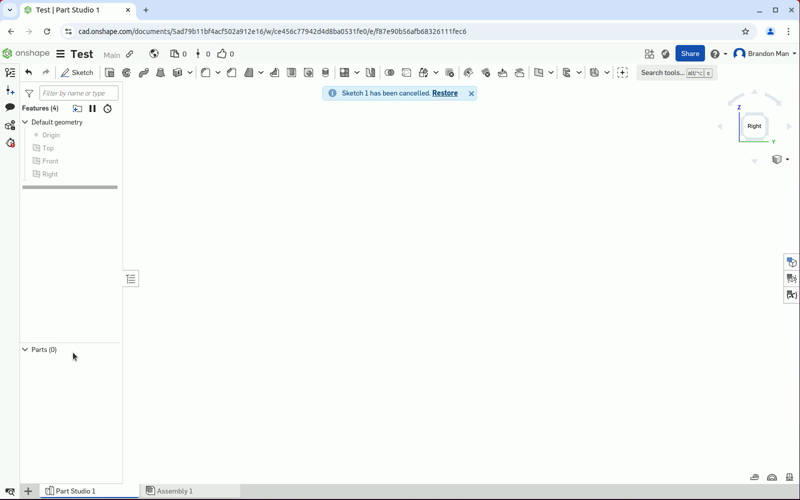
key(shift+s)
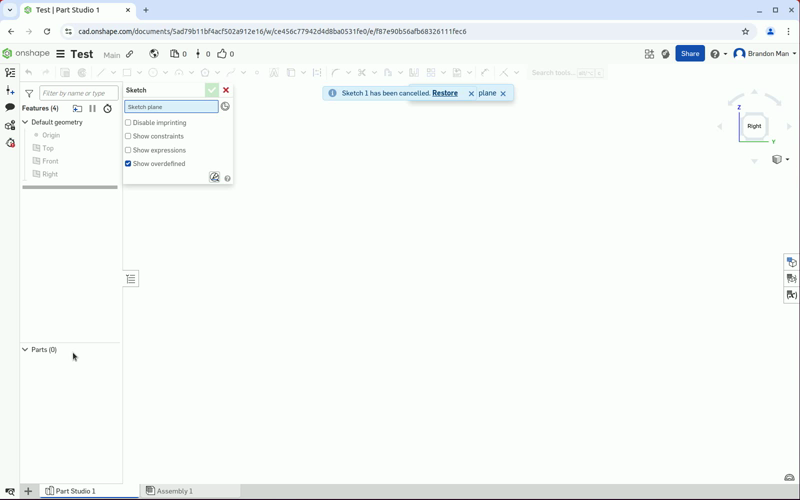
mouse_move(73, 176)
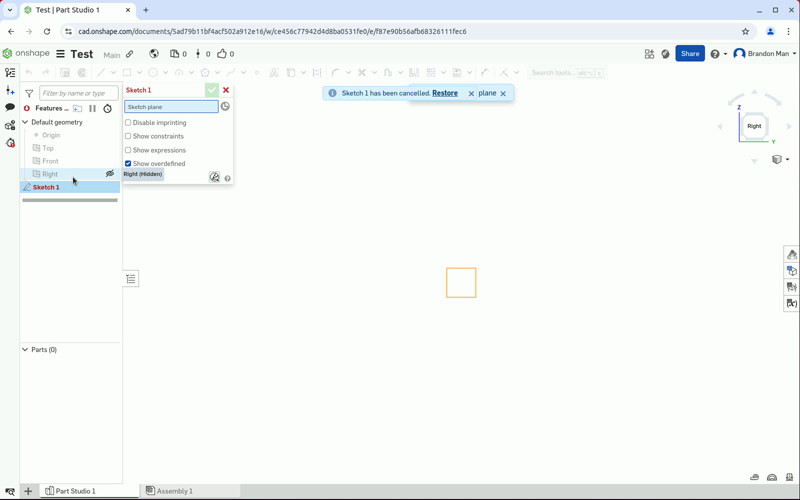
click(73, 176)
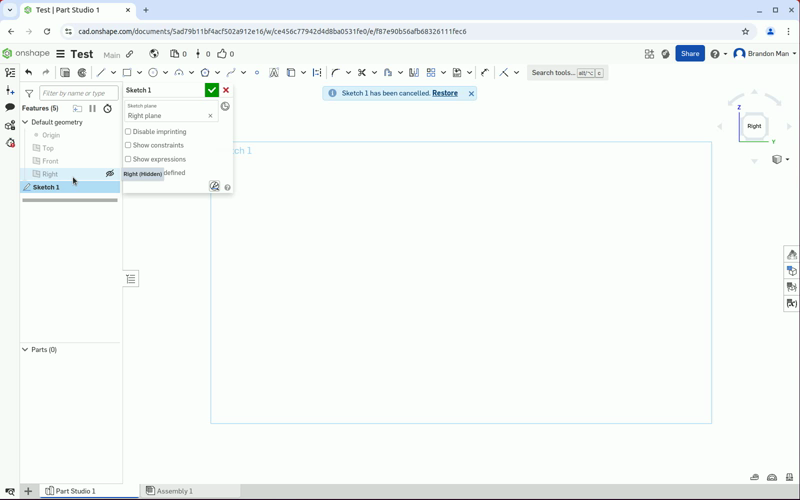
mouse_move(73, 352)
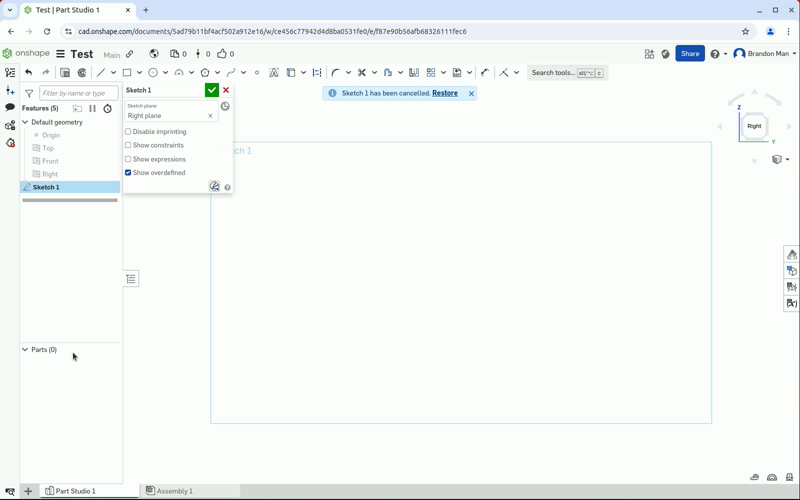
key(y)
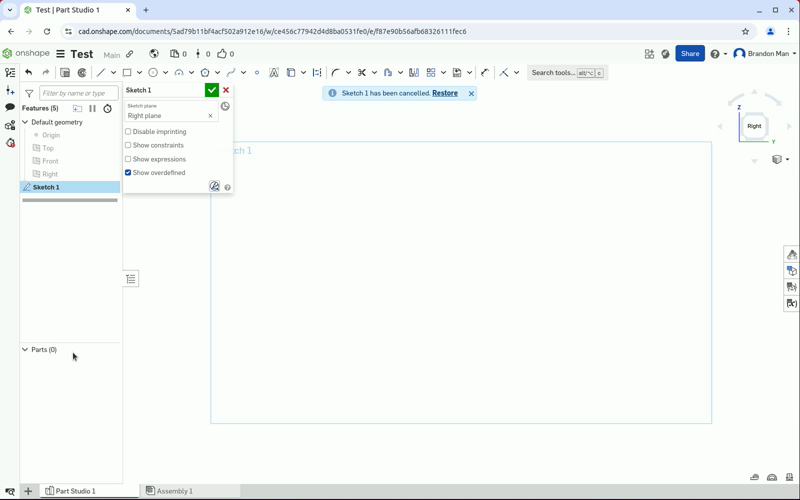
key(l)
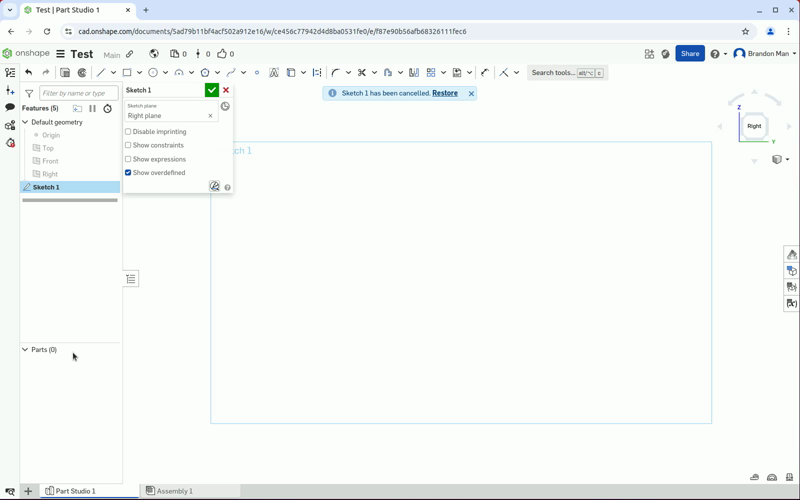
key_down(shift)
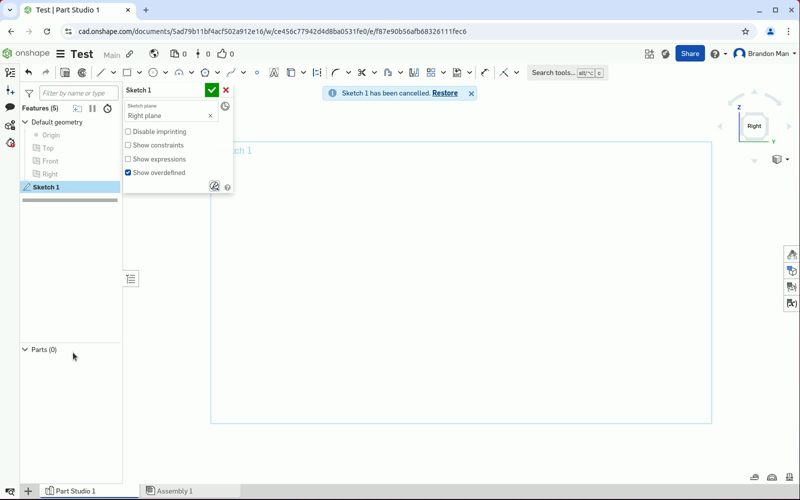
mouse_move(348, 282)
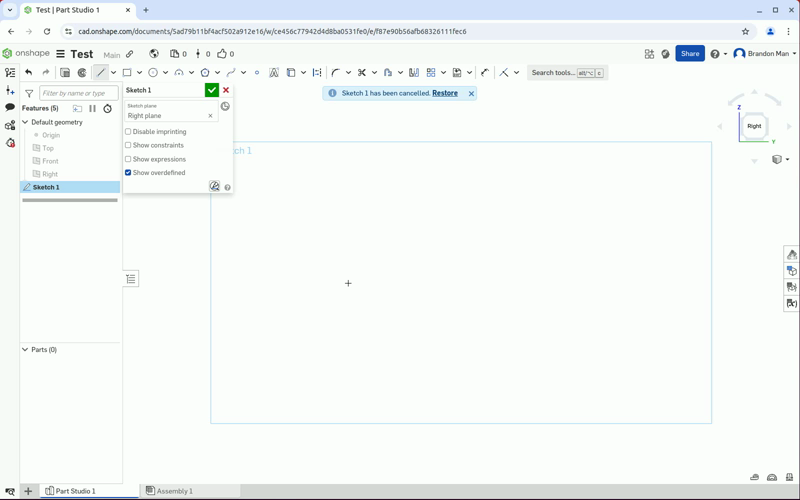
click(348, 282)
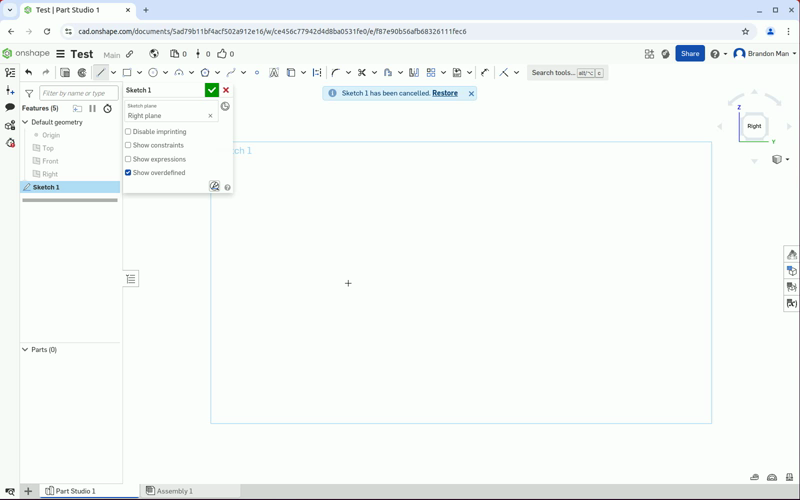
key_up(shift)
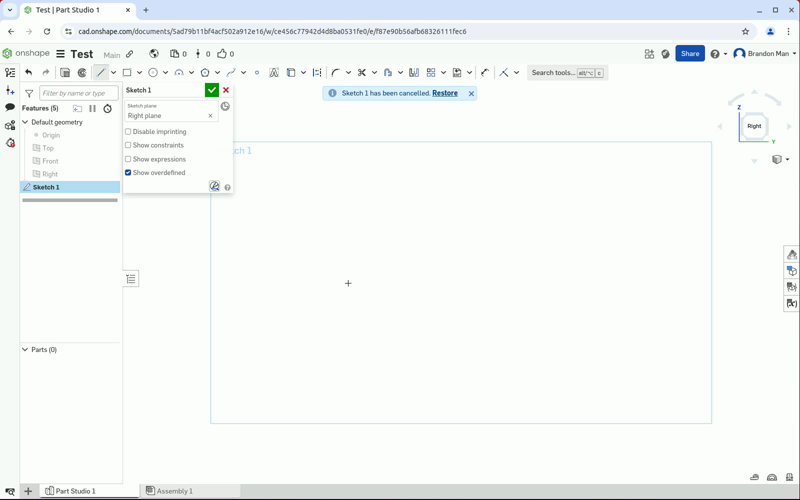
key_down(shift)
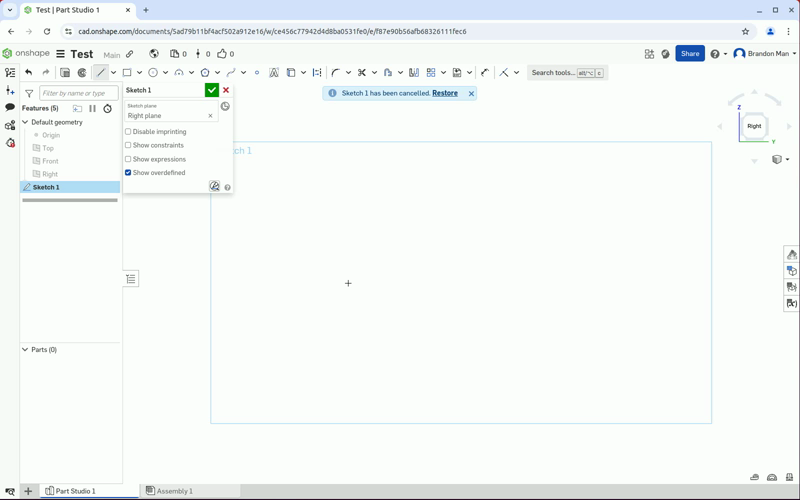
mouse_move(460, 282)
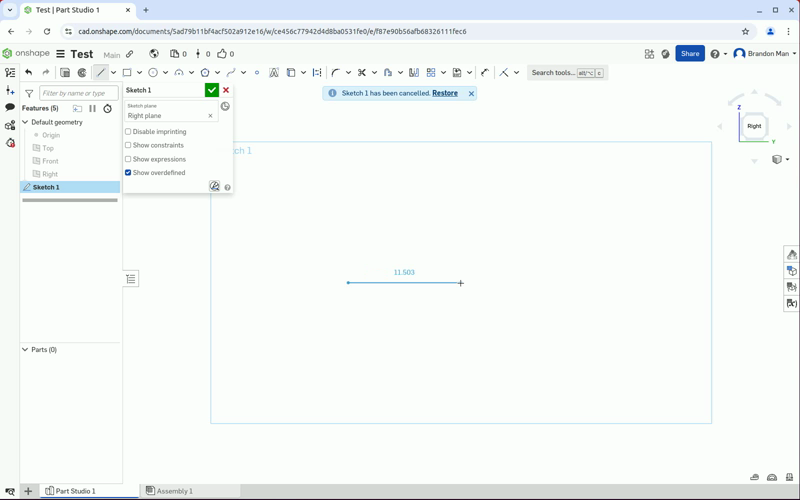
click(460, 282)
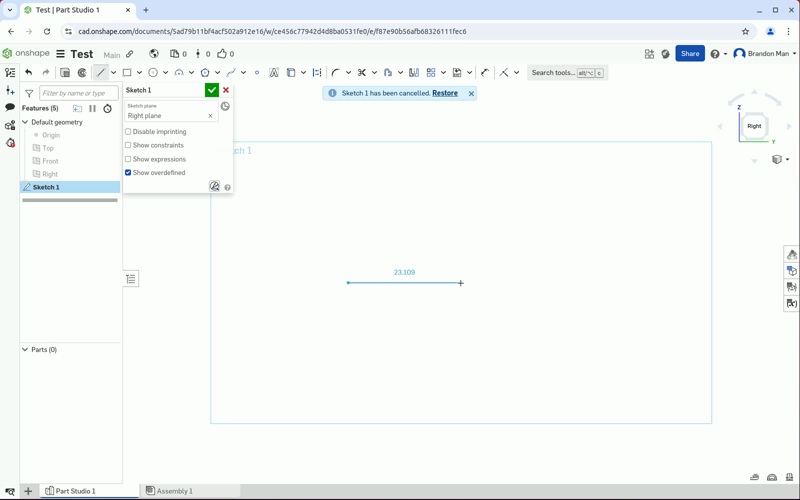
key_up(shift)
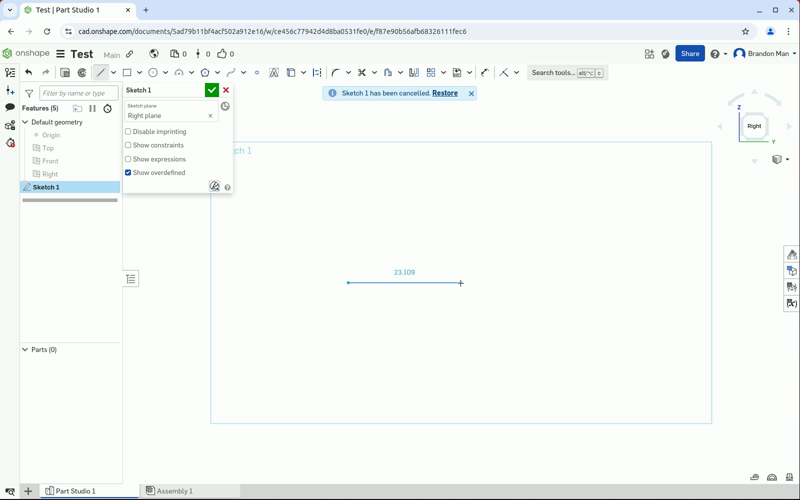
key_down(shift)
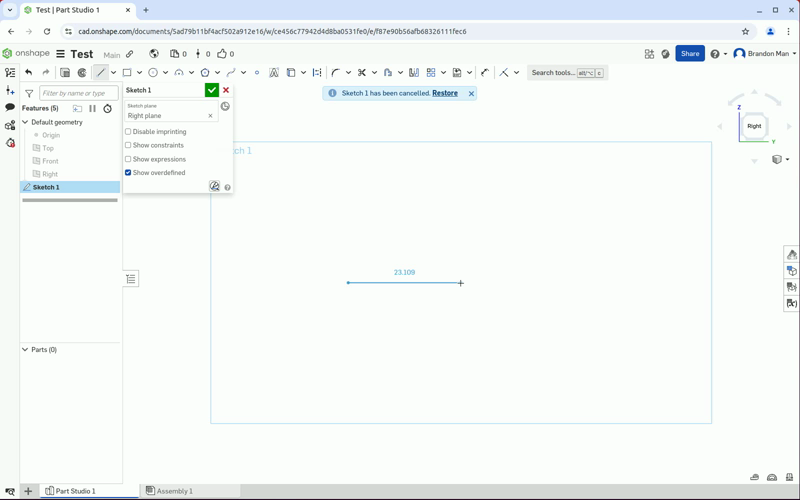
mouse_move(490, 282)
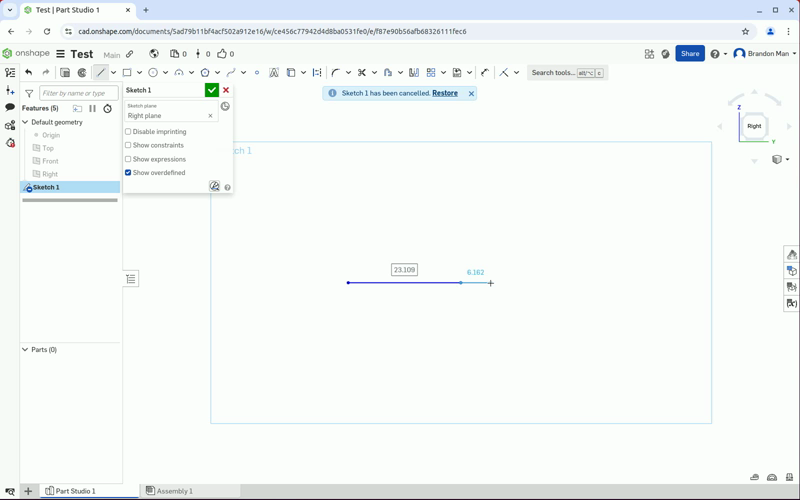
mouse_move(460, 268)
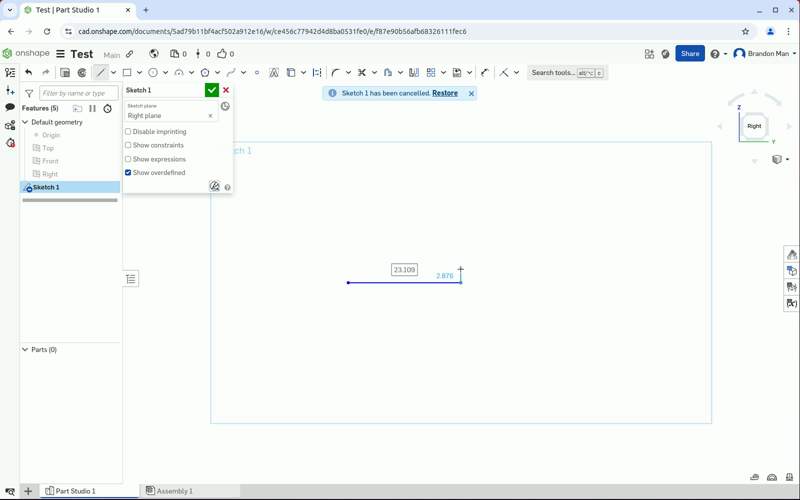
click(460, 268)
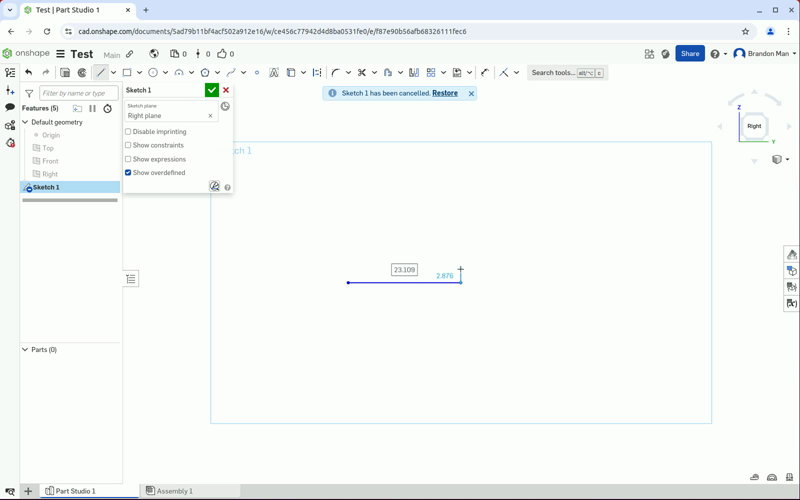
key_up(shift)
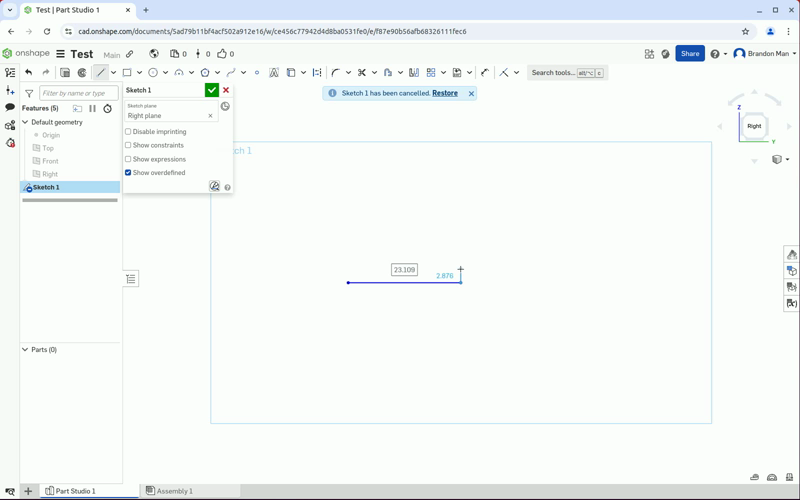
key_down(shift)
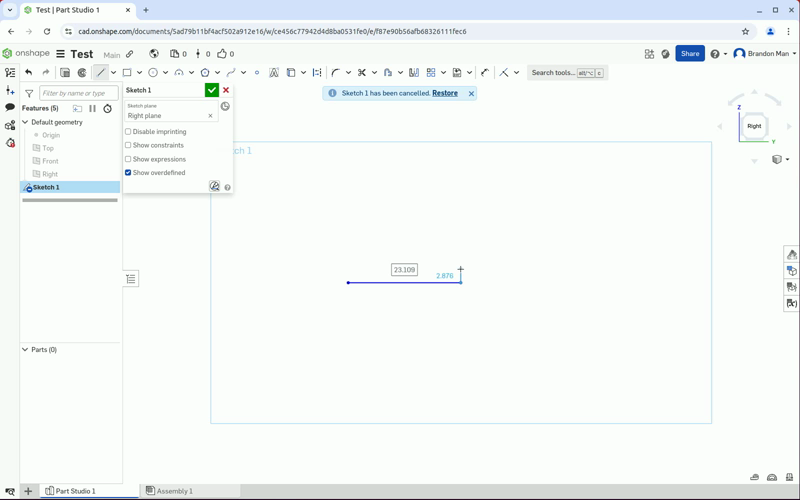
mouse_move(348, 280)
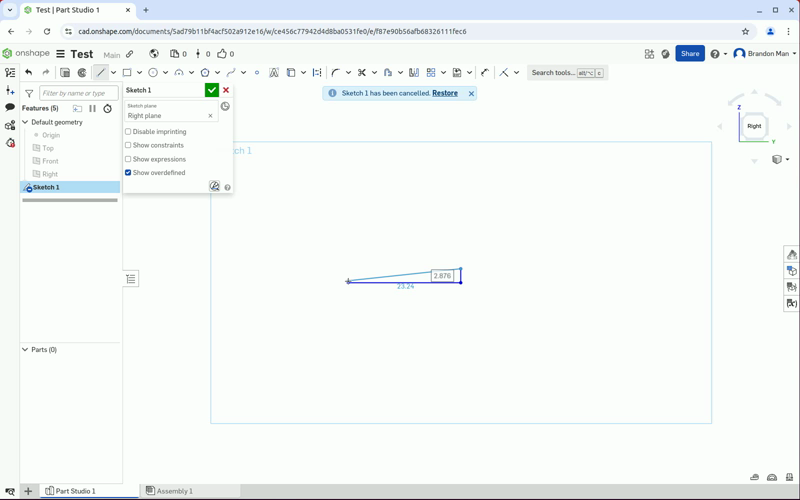
scroll(6)
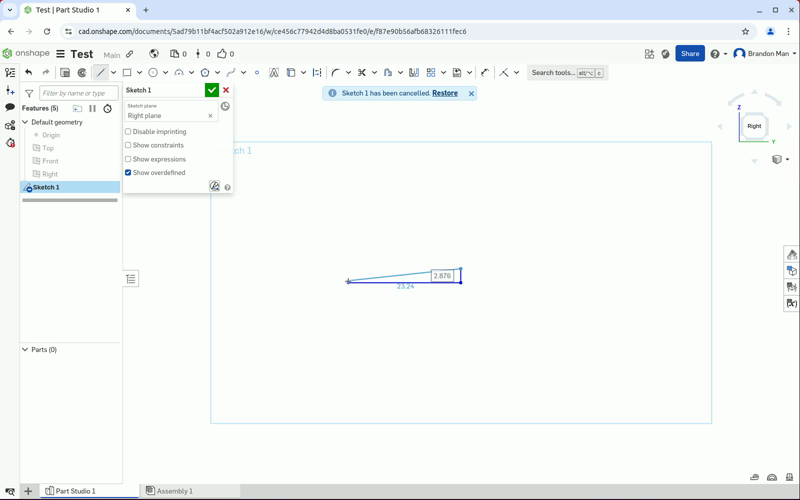
scroll(6)
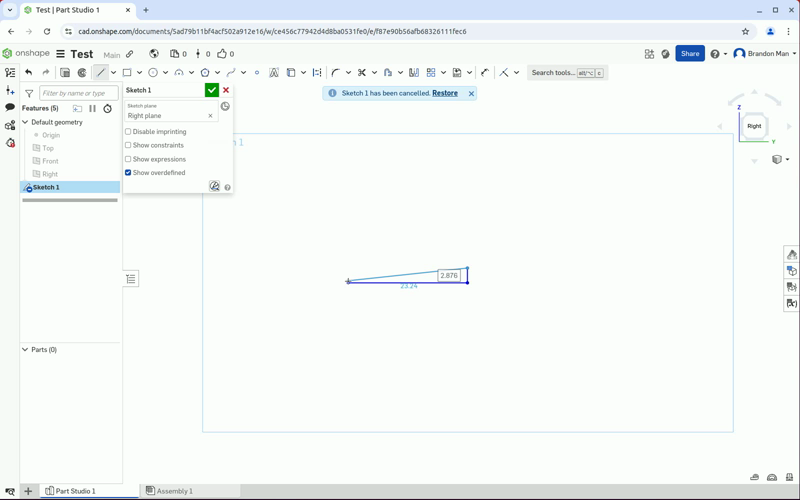
scroll(6)
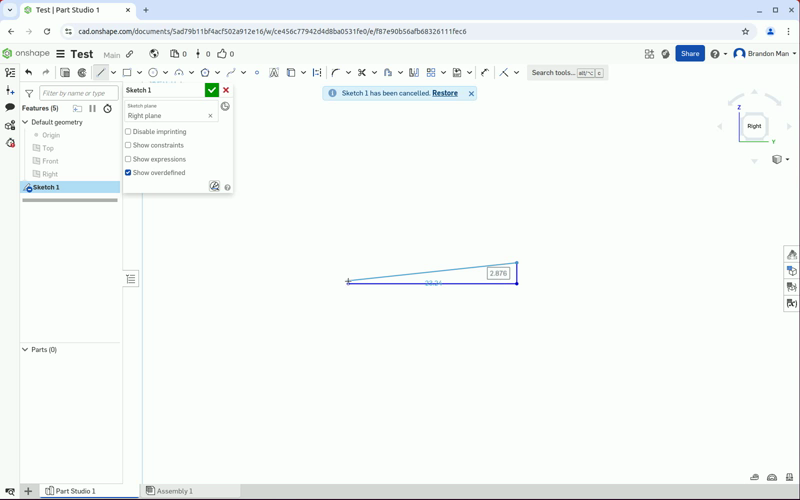
scroll(6)
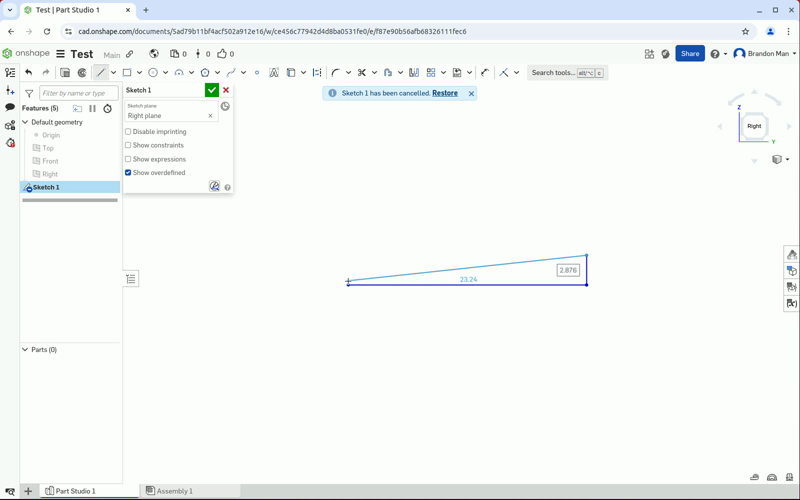
scroll(6)
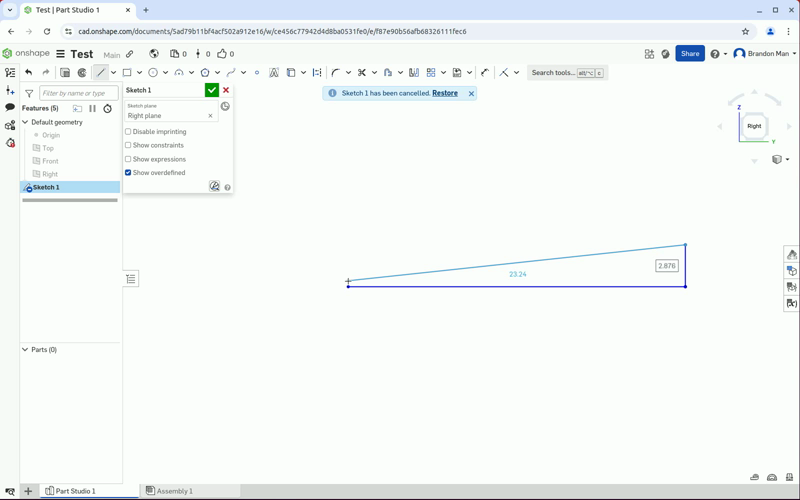
scroll(6)
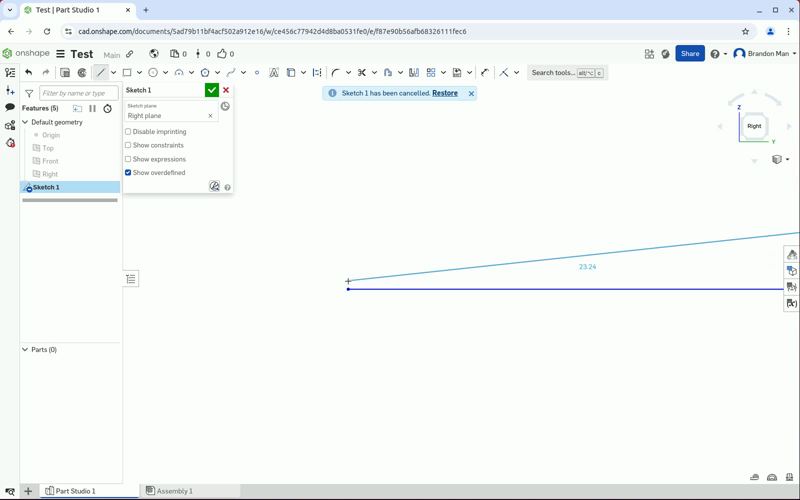
scroll(6)
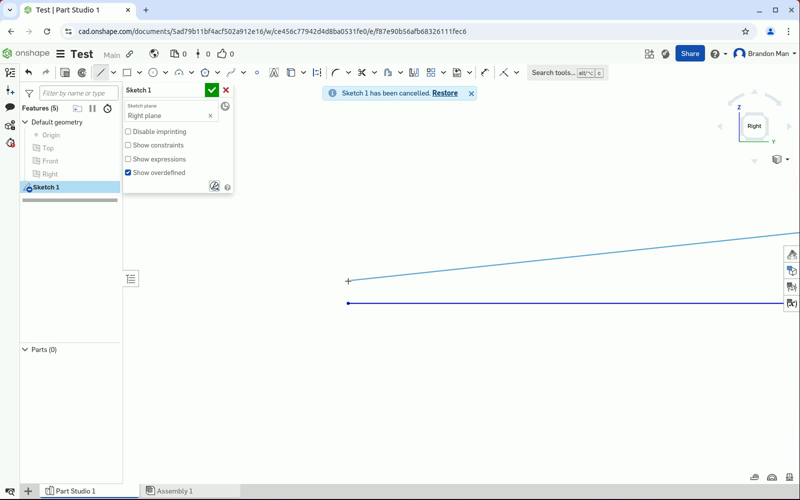
click(348, 280)
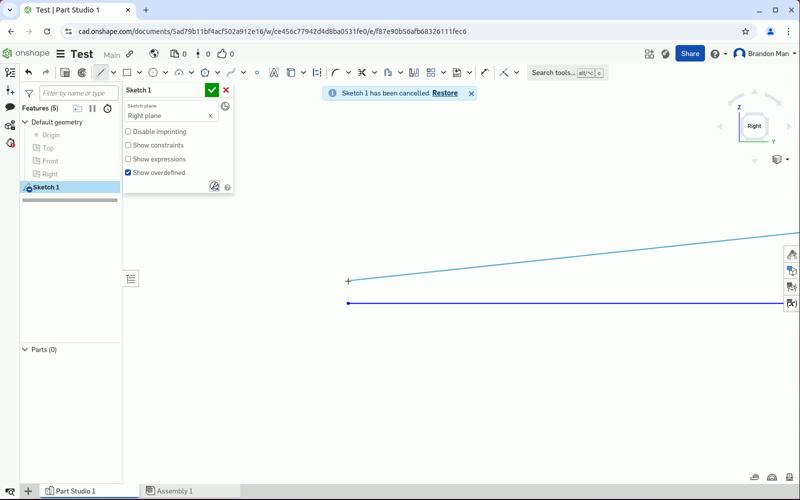
scroll(-6)
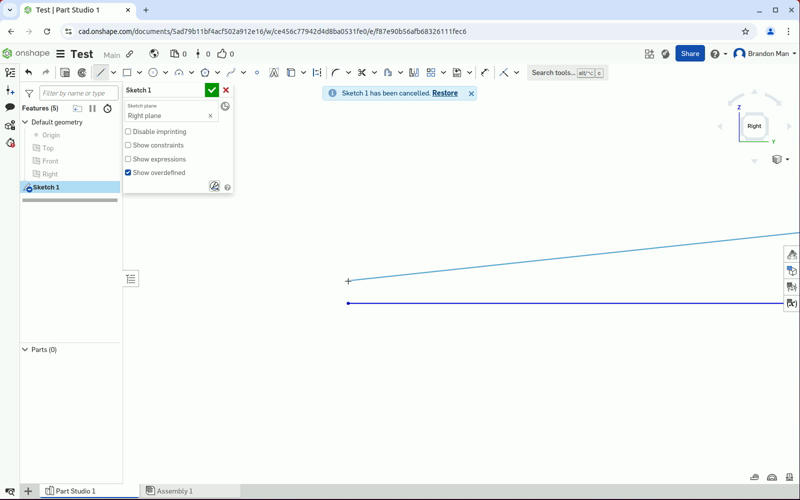
scroll(-6)
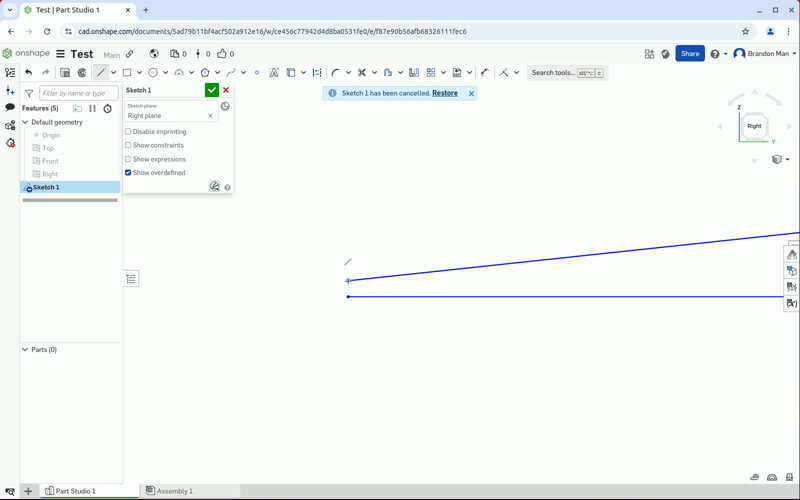
scroll(-6)
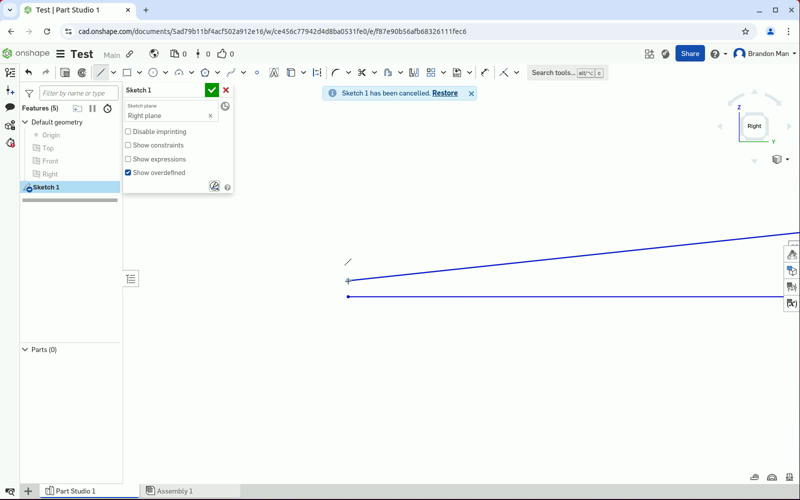
scroll(-6)
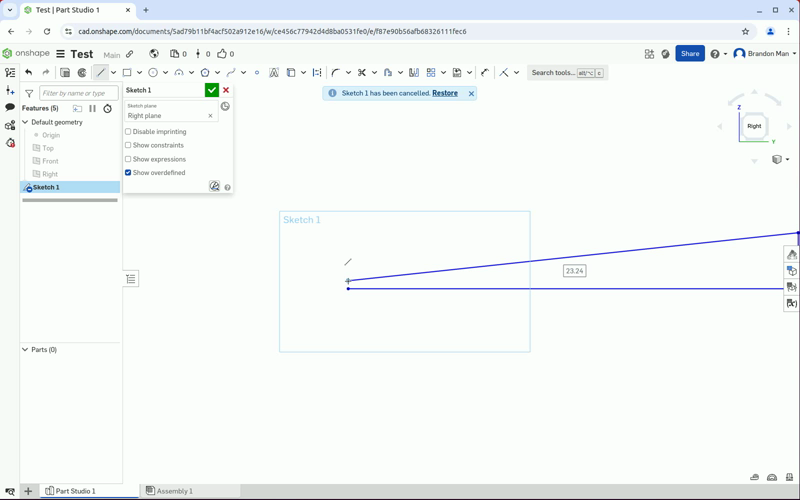
scroll(-6)
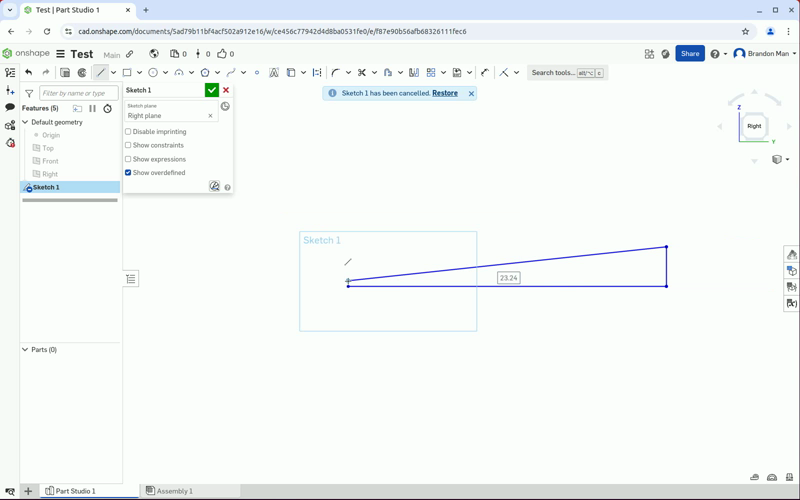
scroll(-6)
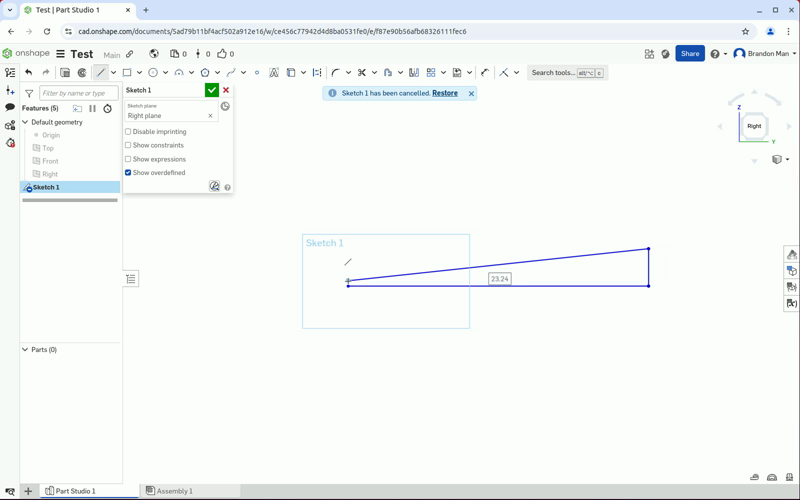
scroll(-6)
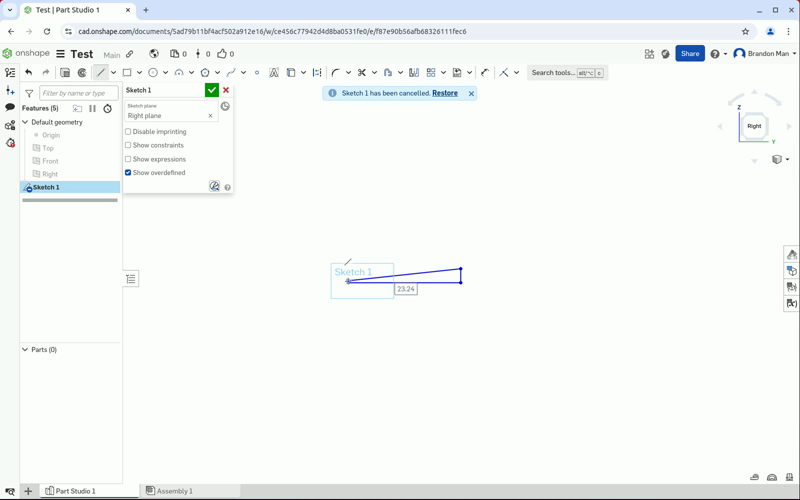
key_up(shift)
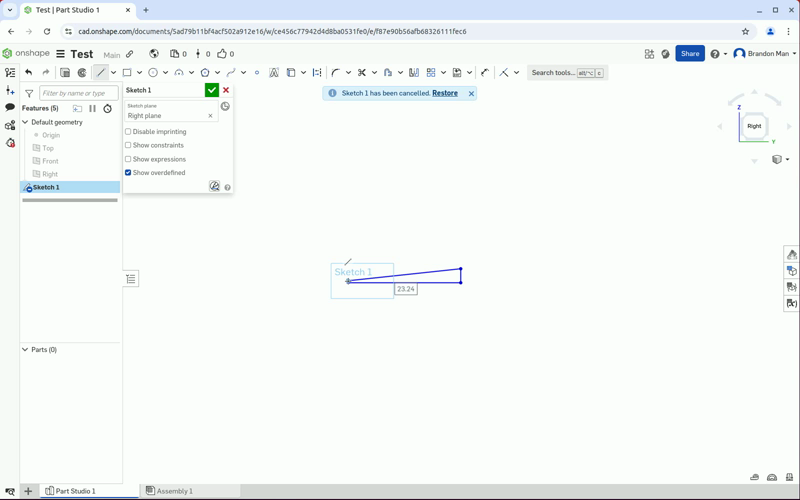
mouse_move(378, 280)
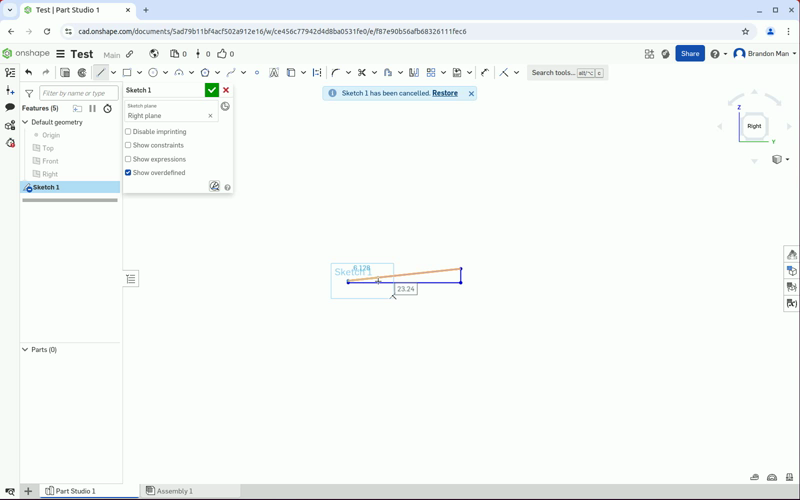
key_down(shift)
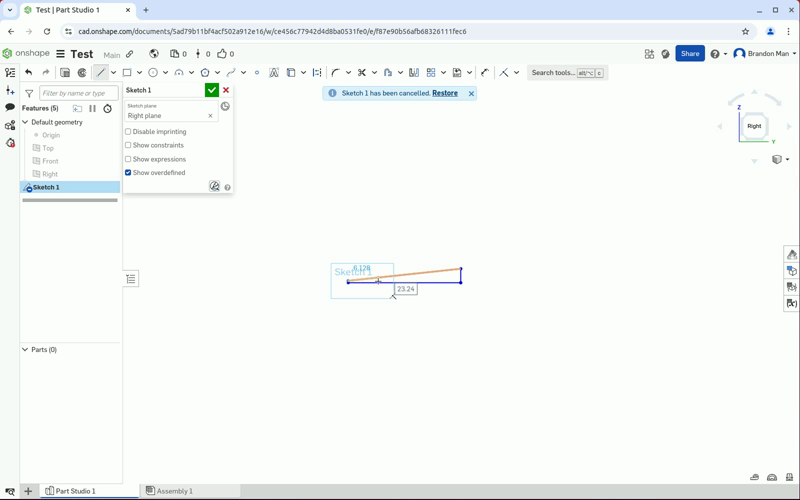
mouse_move(348, 282)
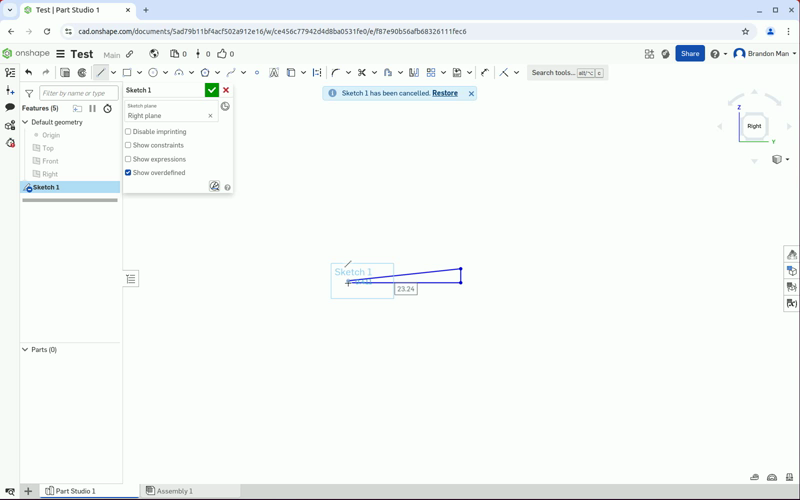
scroll(6)
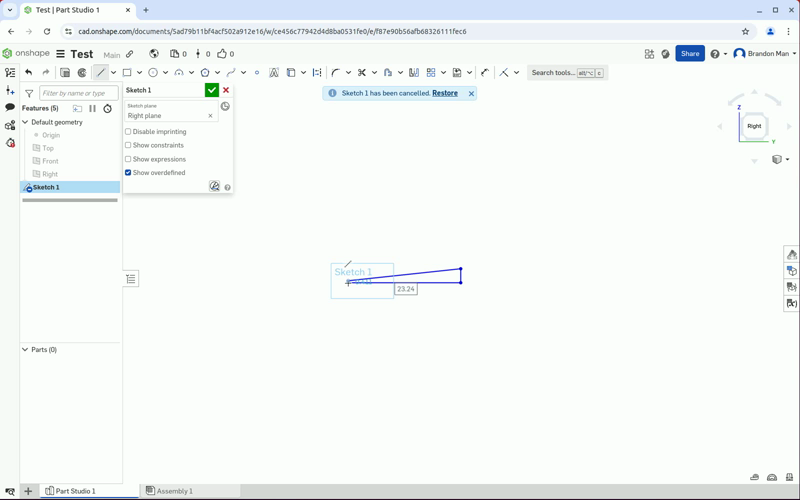
scroll(6)
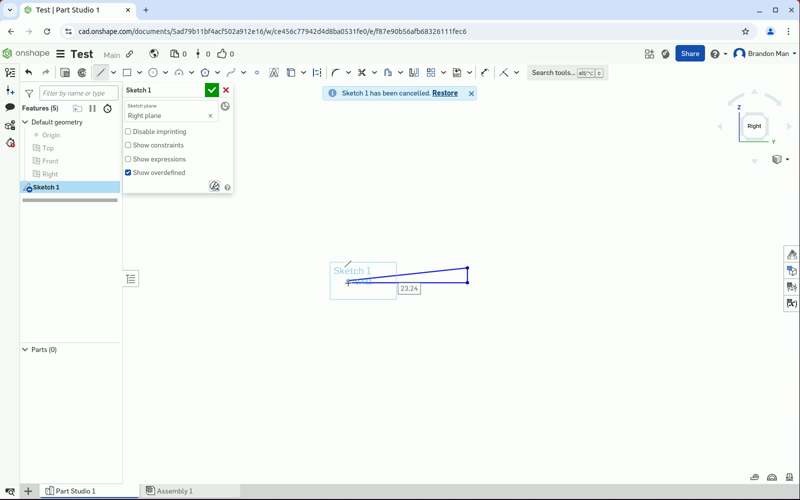
scroll(6)
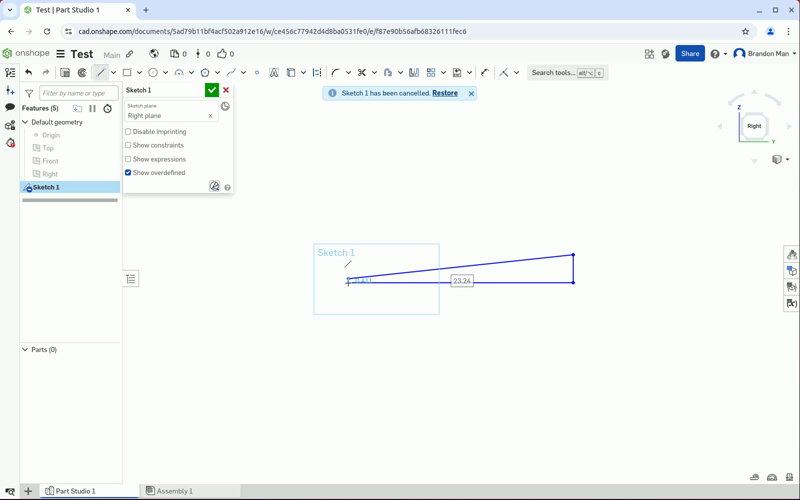
scroll(6)
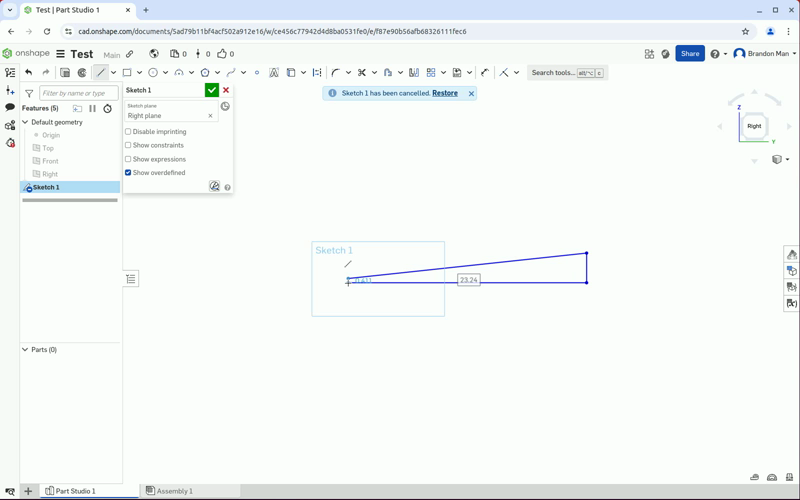
scroll(6)
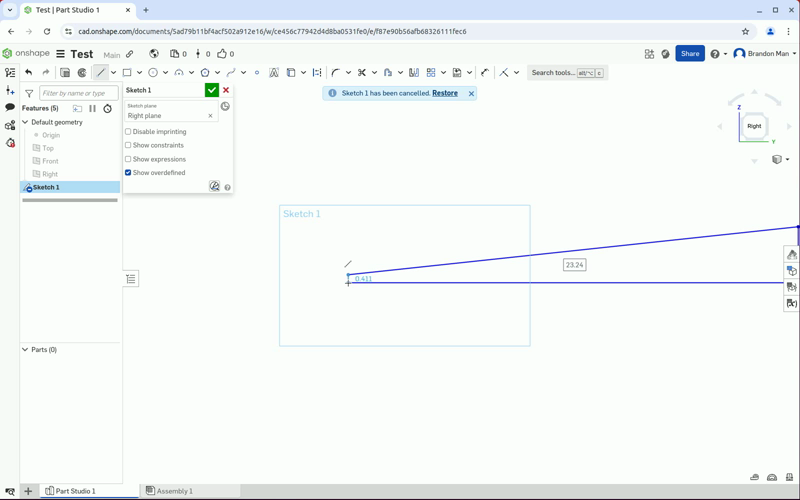
scroll(6)
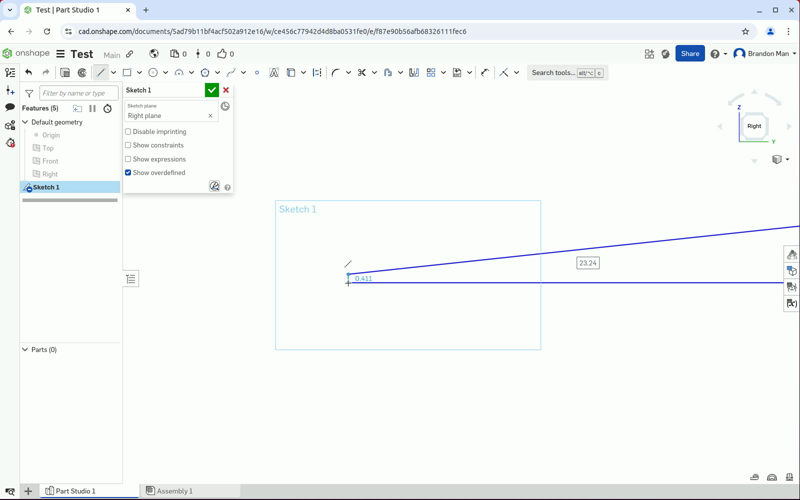
scroll(6)
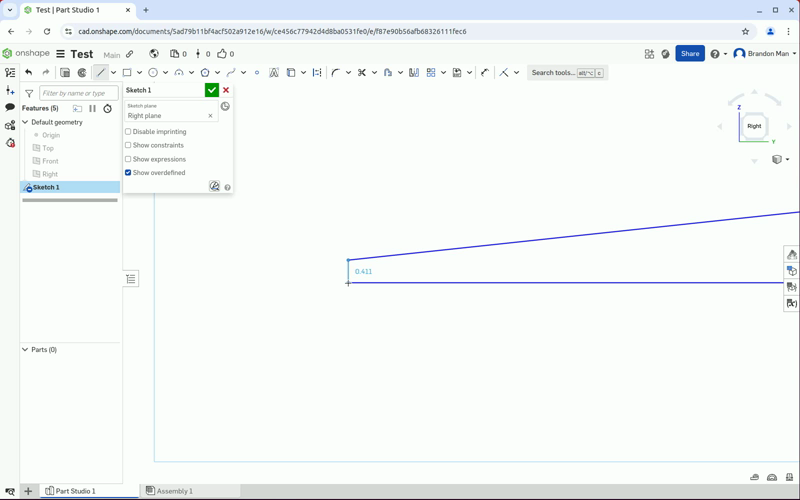
key_up(shift)
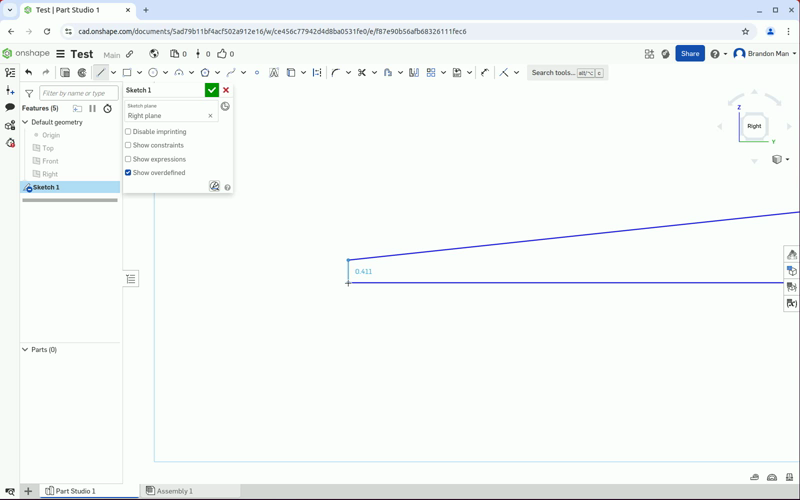
click(348, 282)
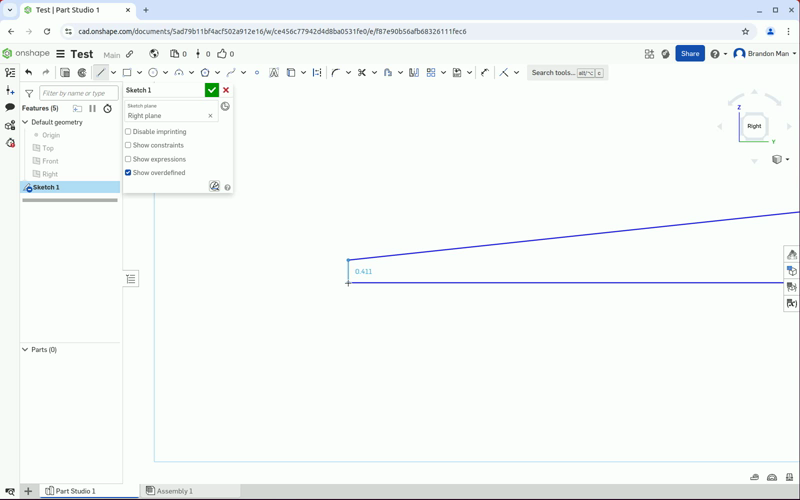
scroll(-6)
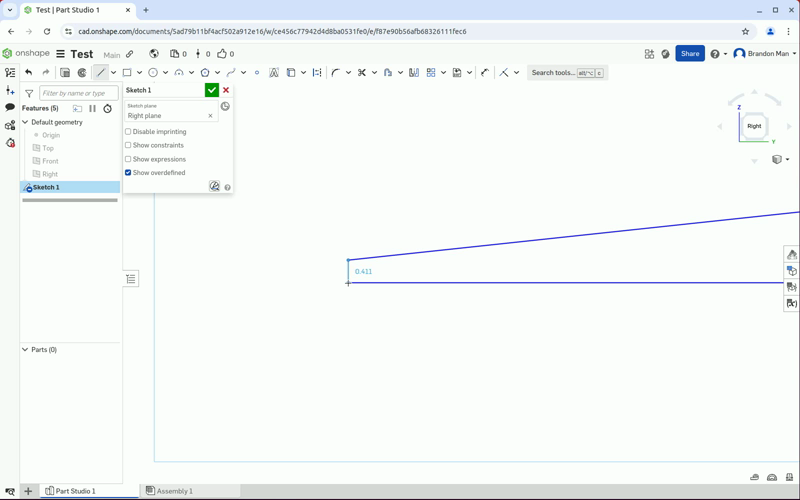
scroll(-6)
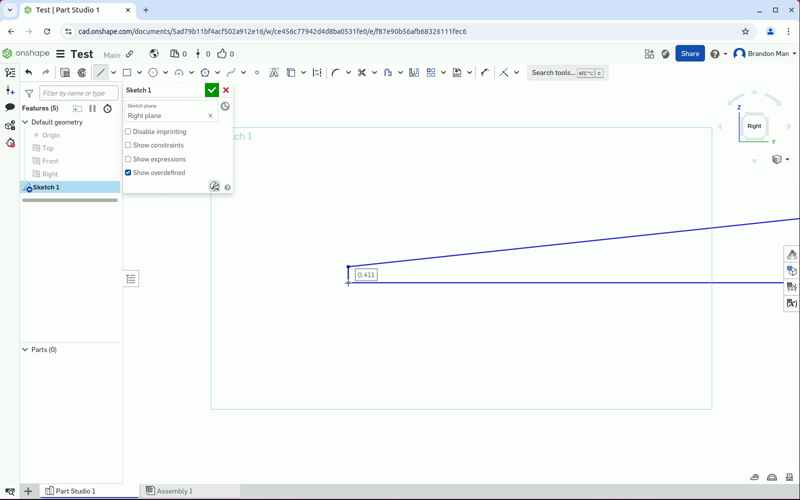
scroll(-6)
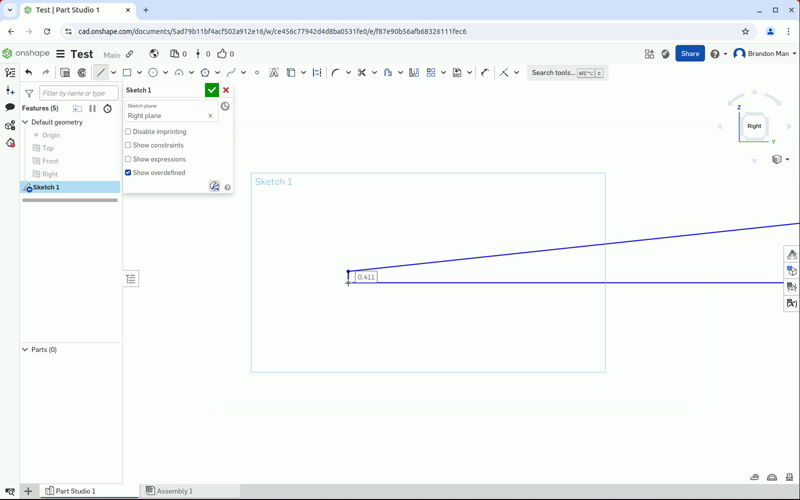
scroll(-6)
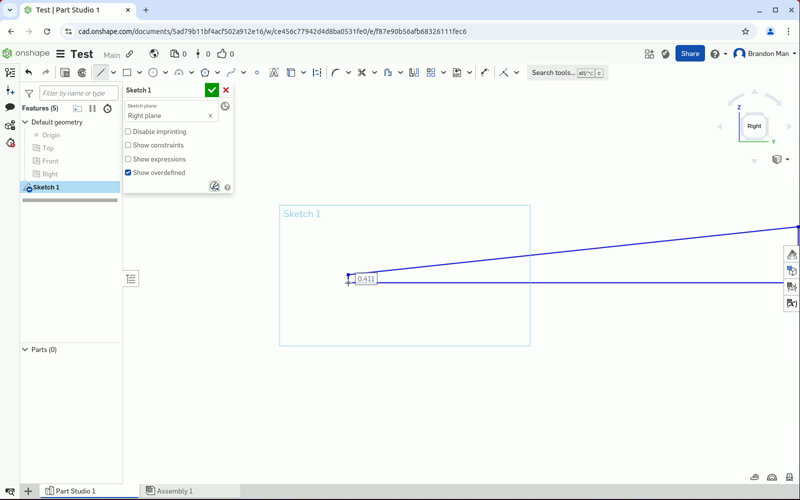
scroll(-6)
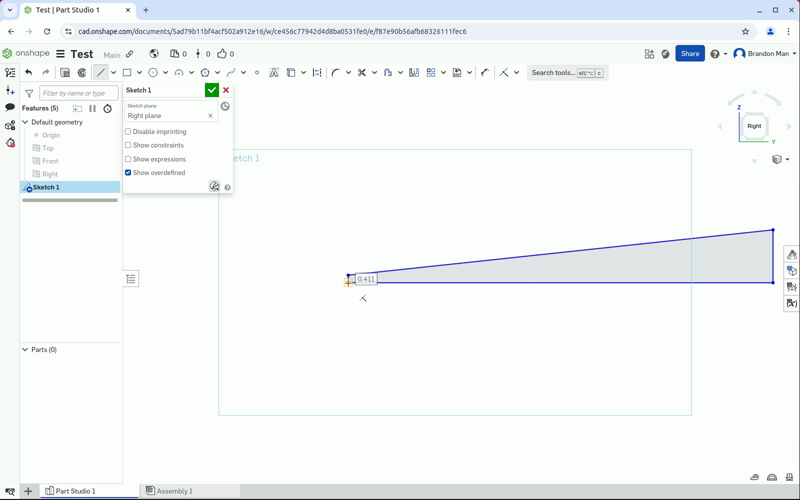
scroll(-6)
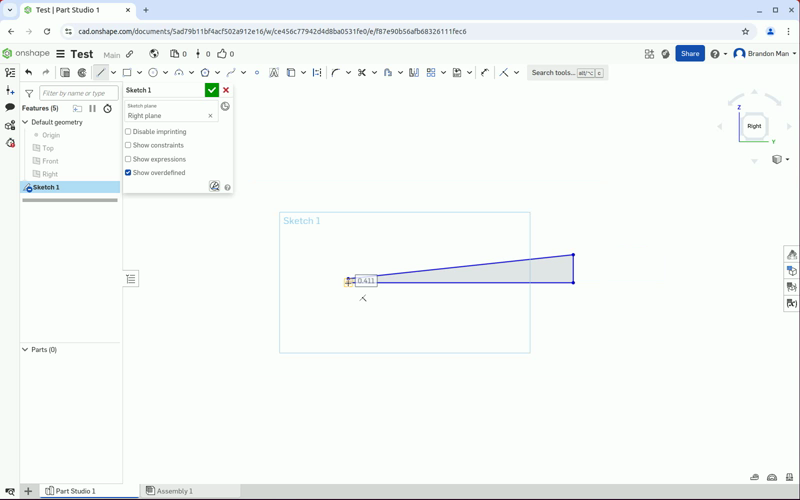
scroll(-6)
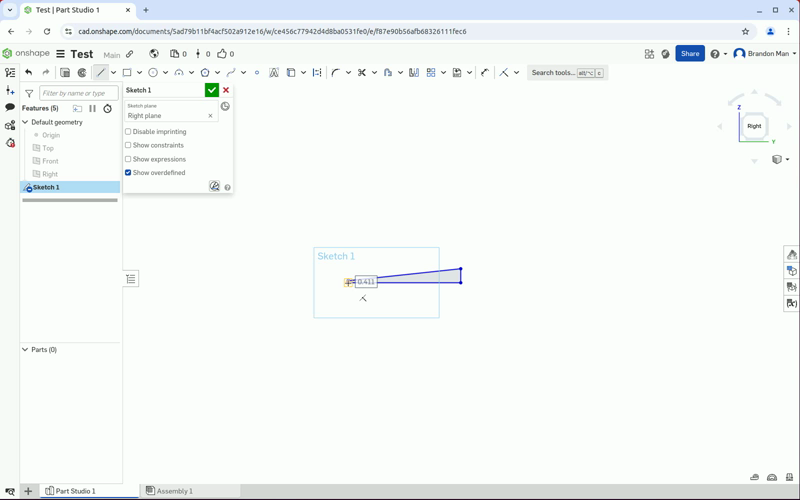
key(esc)
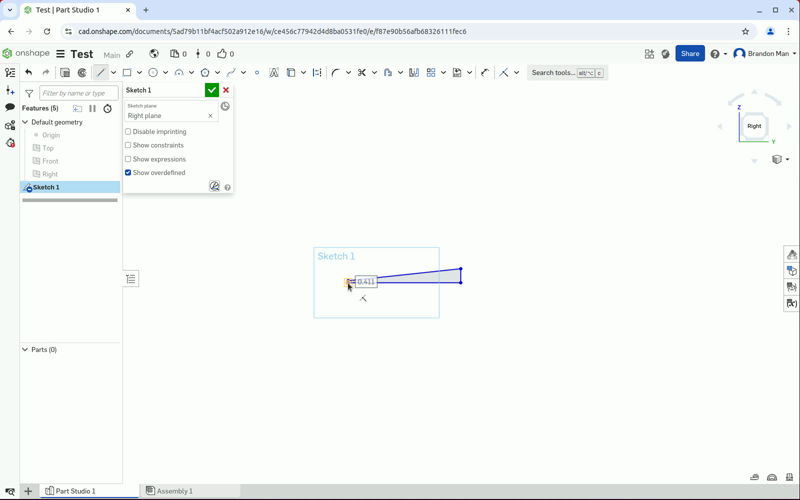
mouse_move(440, 275)
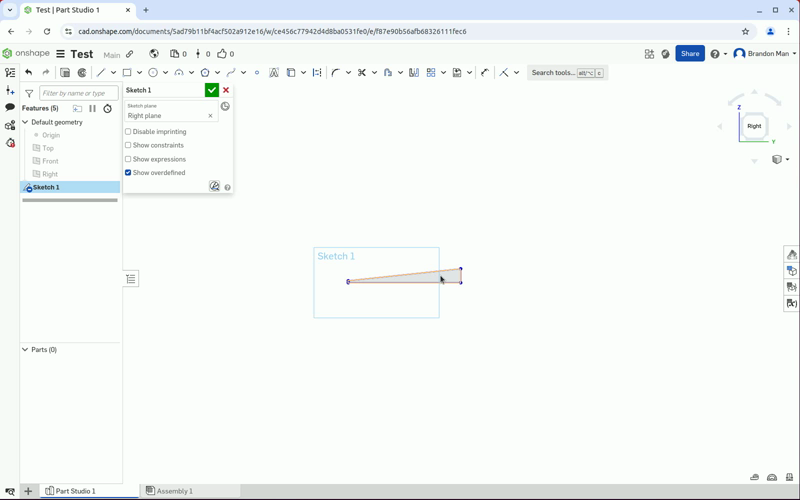
scroll(6)
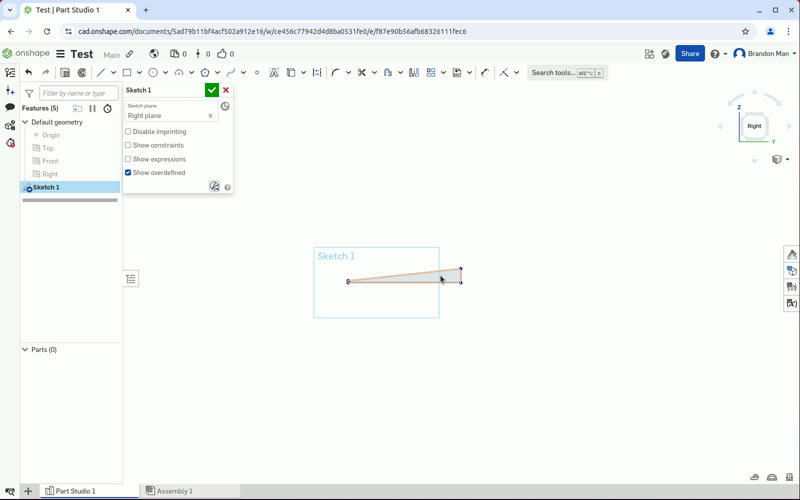
scroll(6)
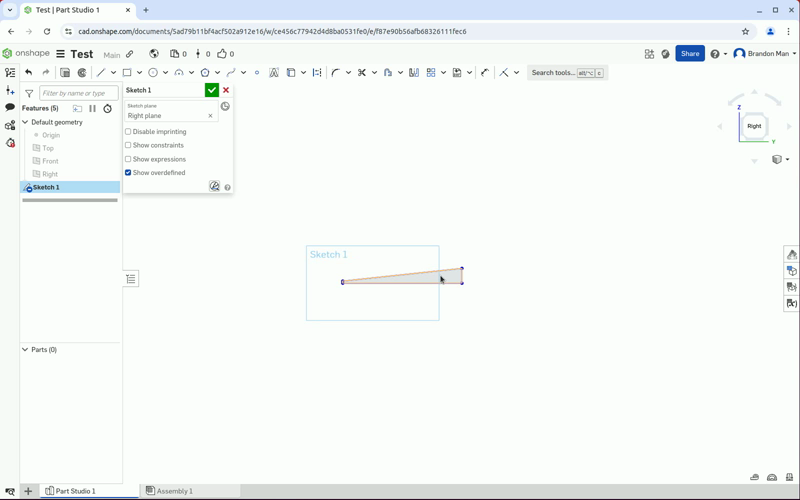
scroll(6)
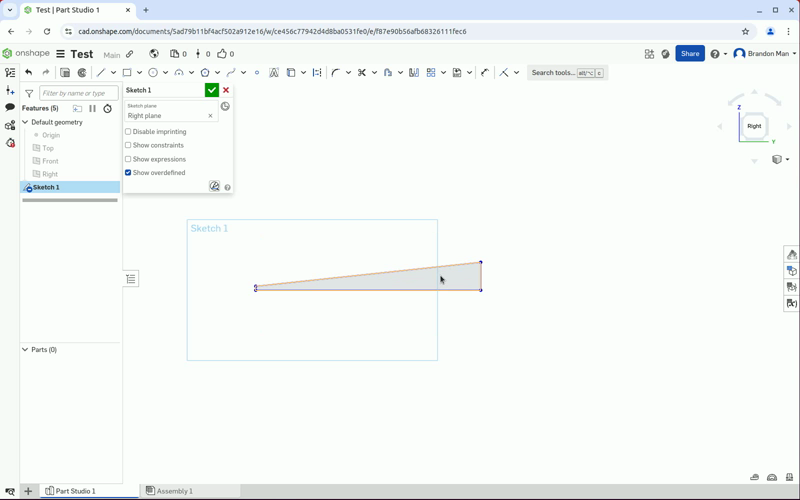
scroll(6)
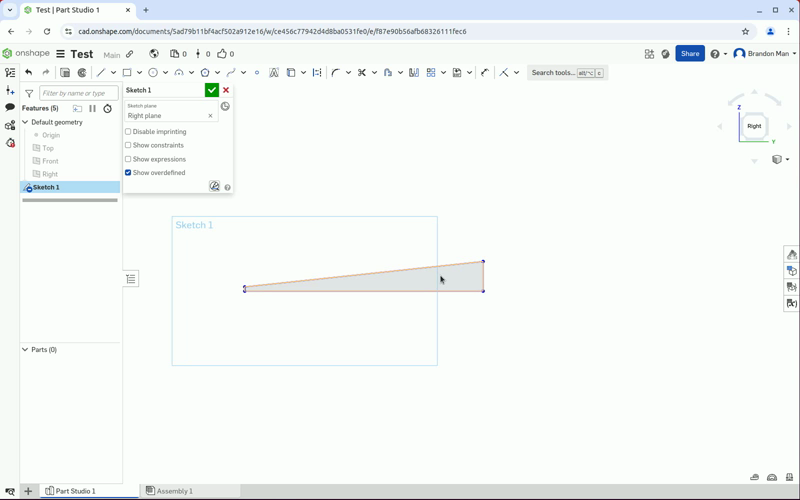
scroll(6)
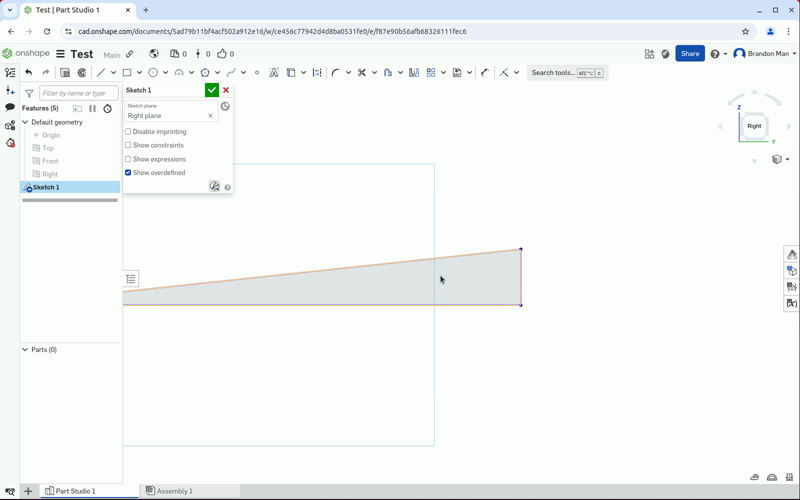
scroll(6)
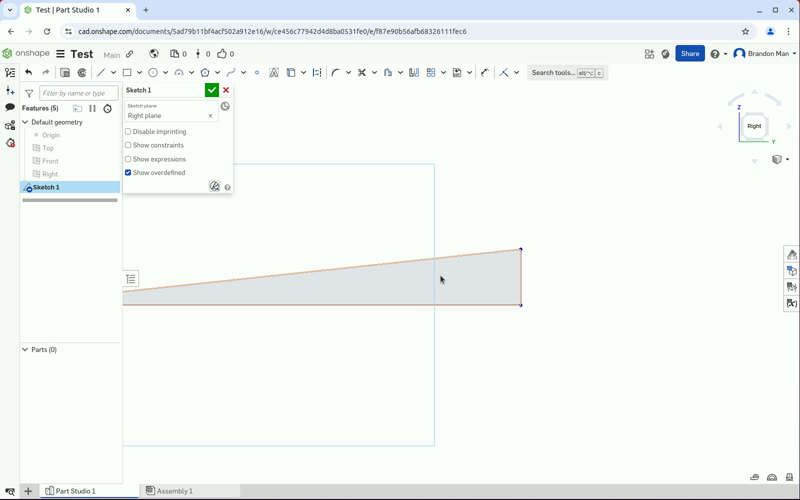
scroll(6)
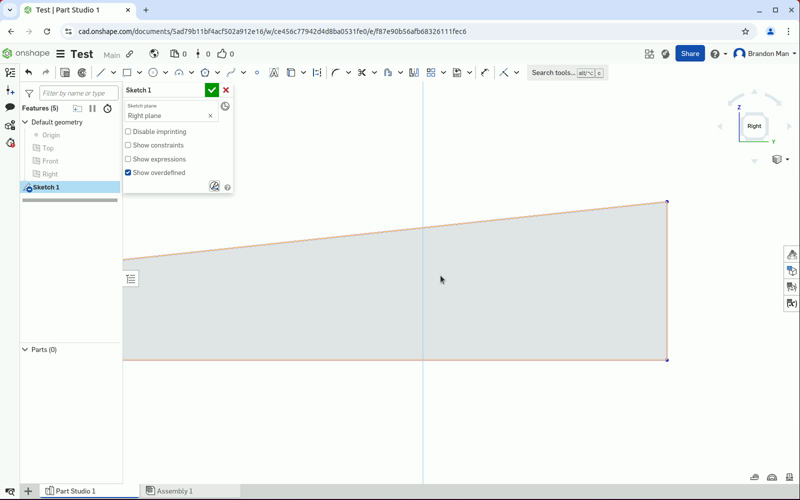
click(440, 275)
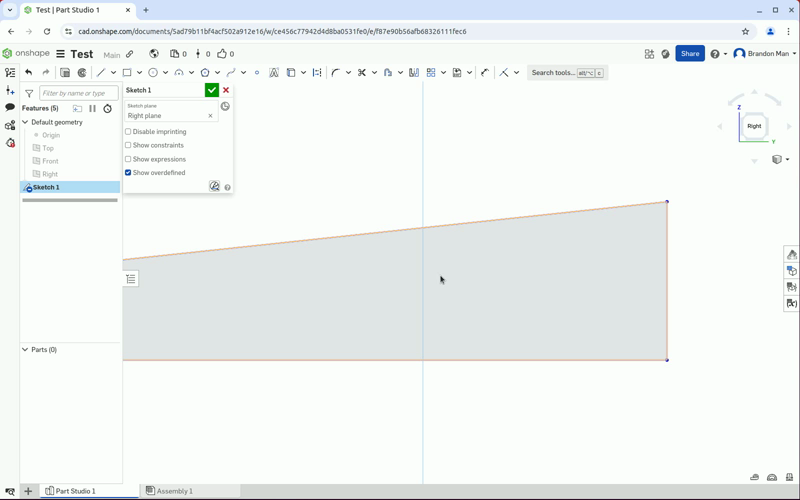
scroll(-6)
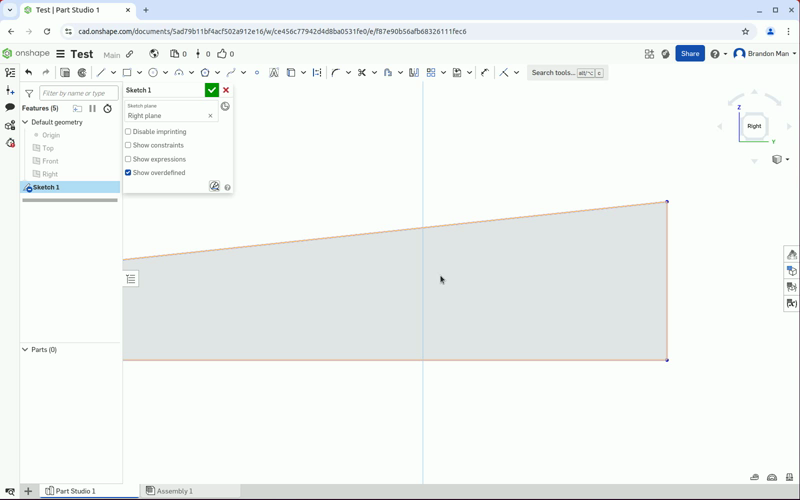
scroll(-6)
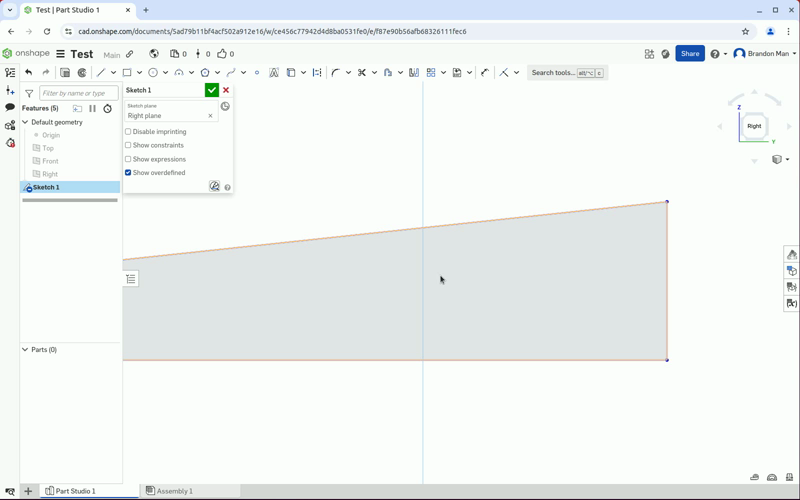
scroll(-6)
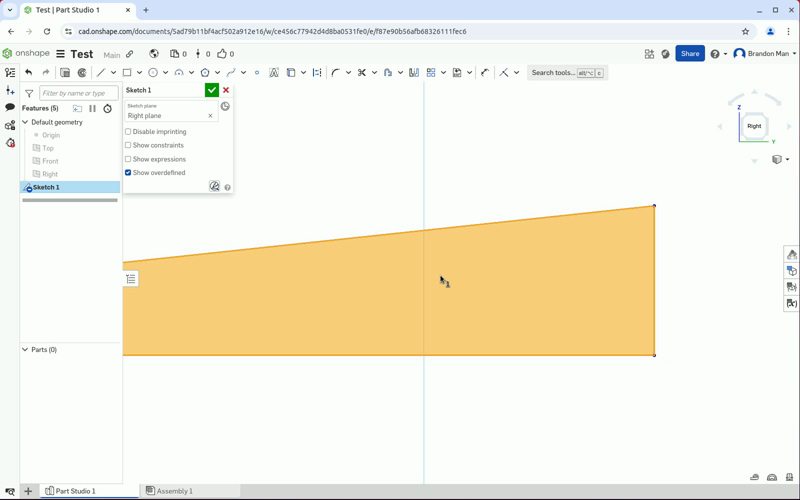
scroll(-6)
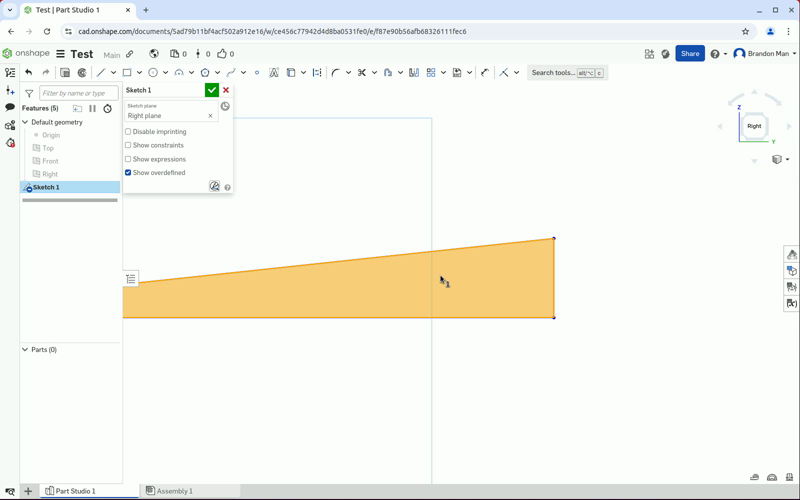
scroll(-6)
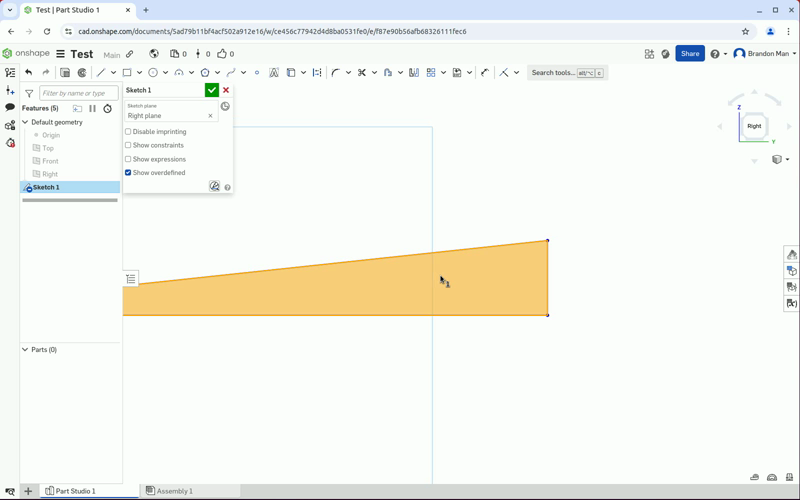
scroll(-6)
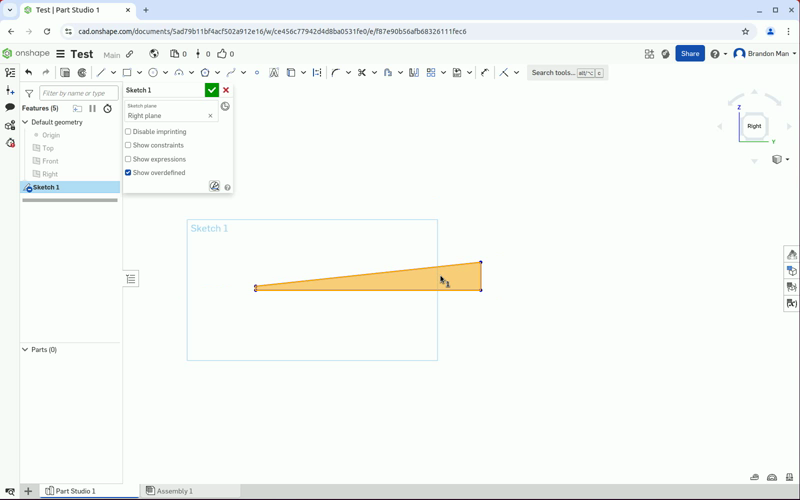
scroll(-6)
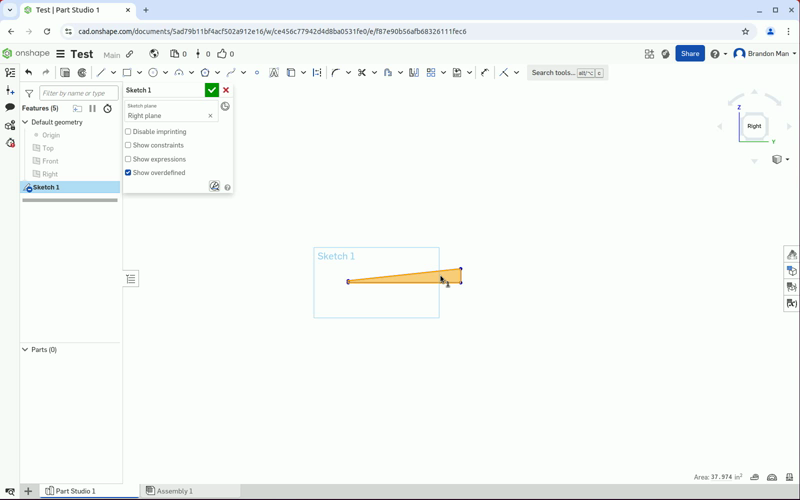
mouse_move(73, 352)
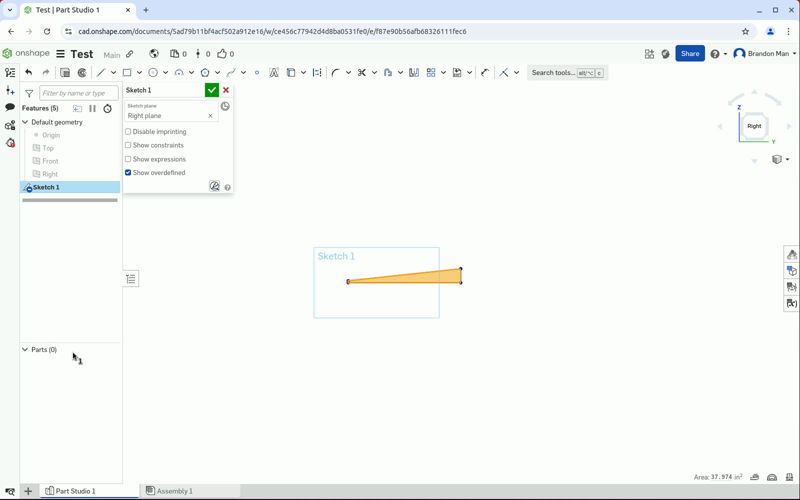
key(shift+y)
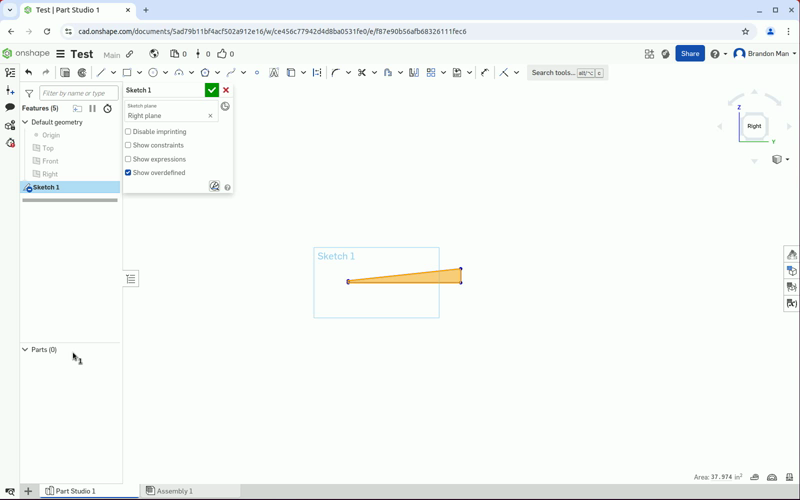
key(shift+e)
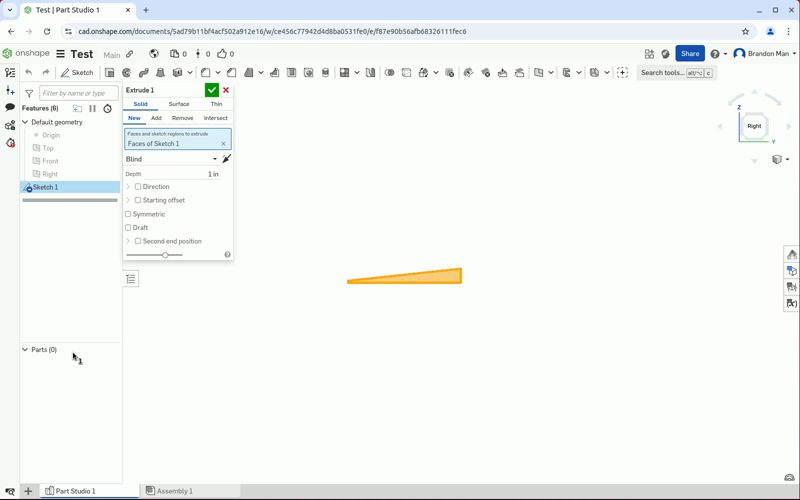
mouse_move(143, 106)
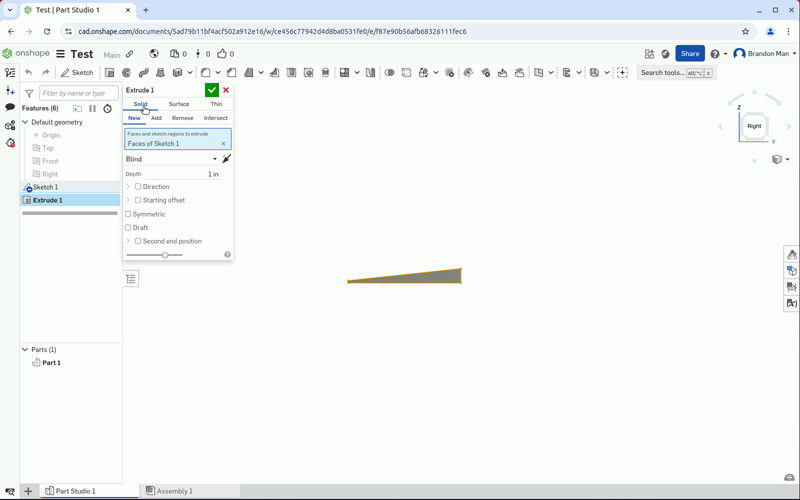
click(143, 106)
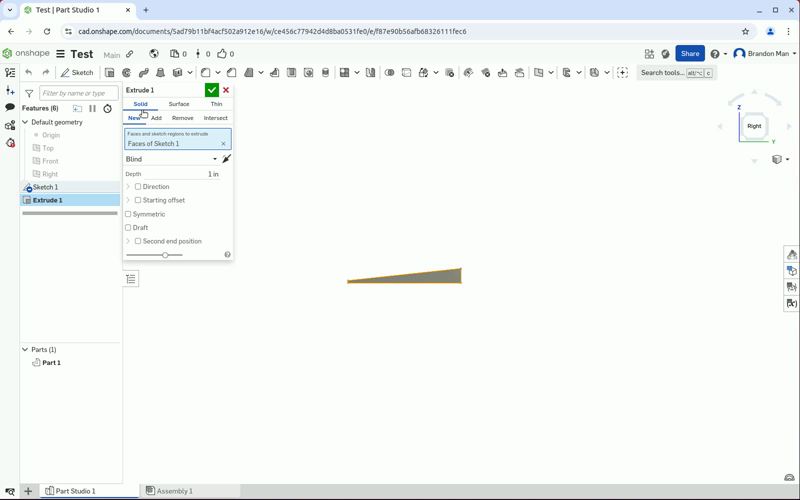
mouse_move(137, 120)
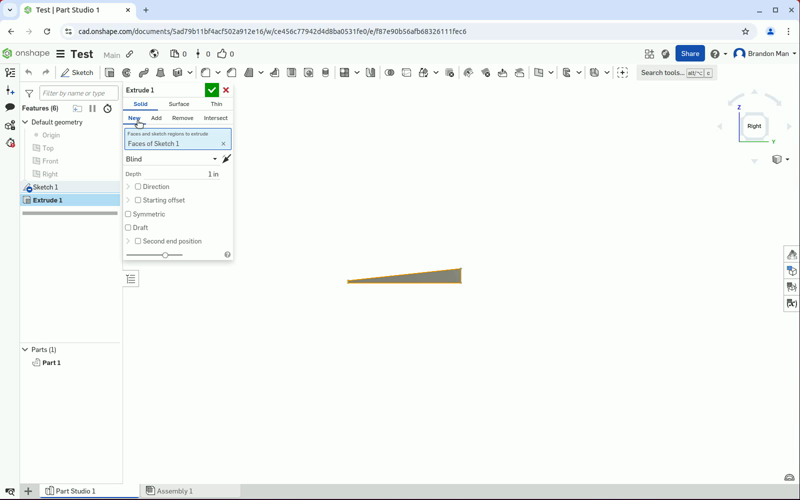
click(137, 120)
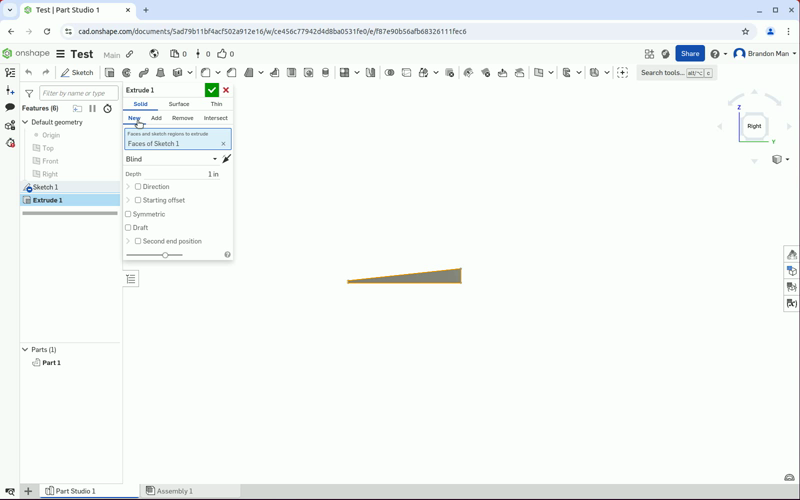
key(tab, 4)
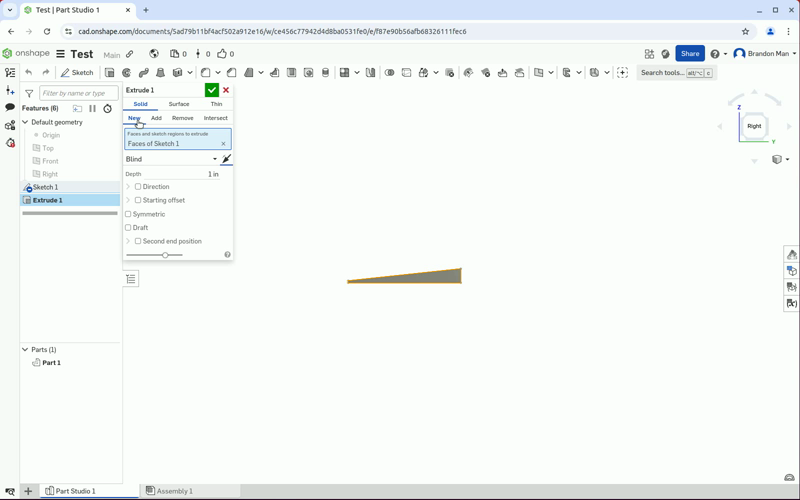
text(32.256)
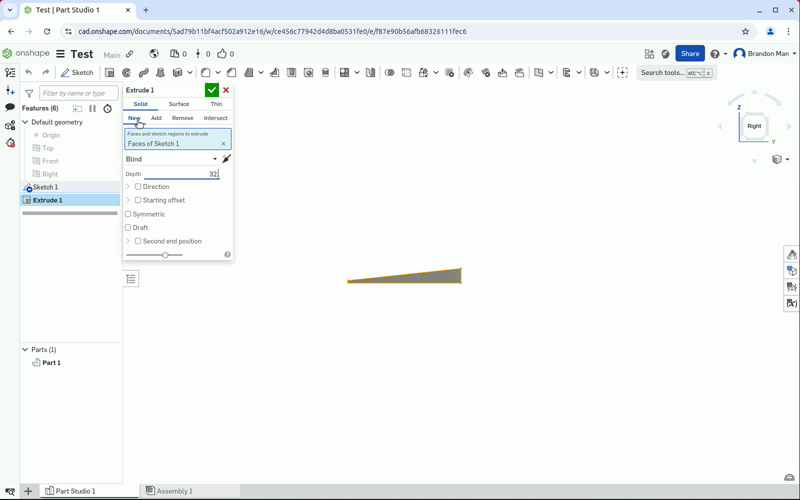
key(tab, 3)
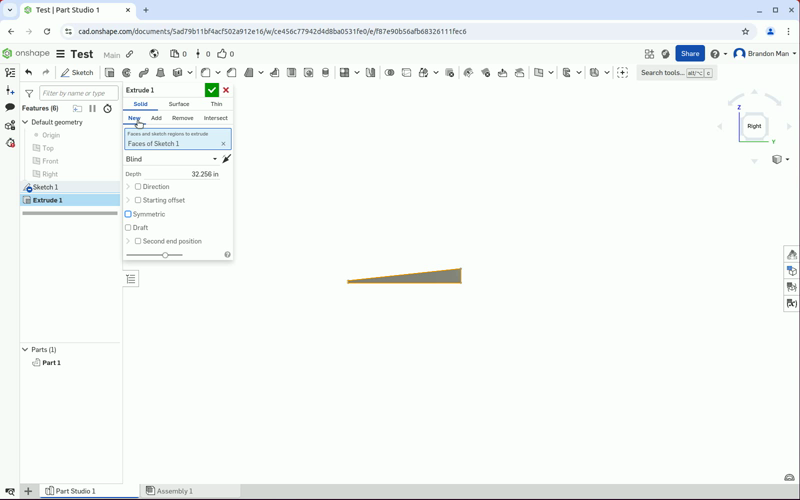
key(space)
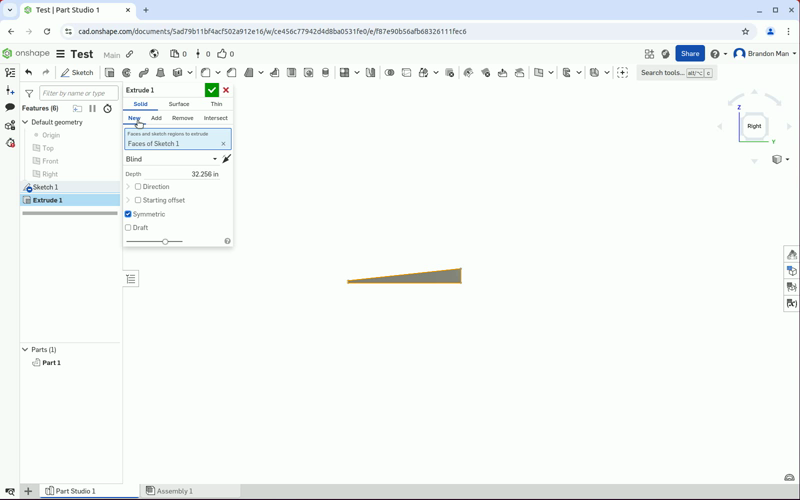
key(enter)
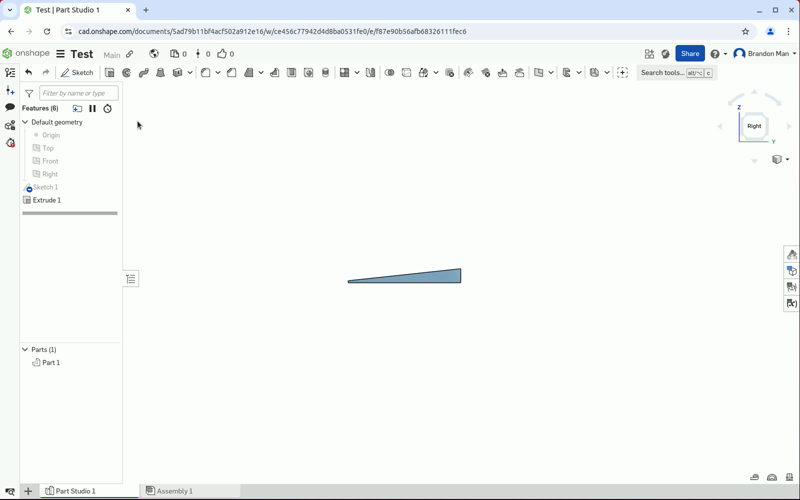
key(shift+h)
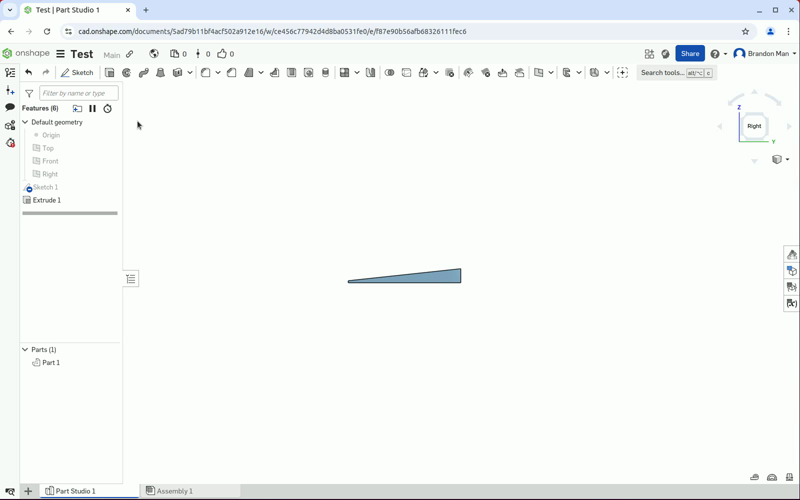
key(shift+h)
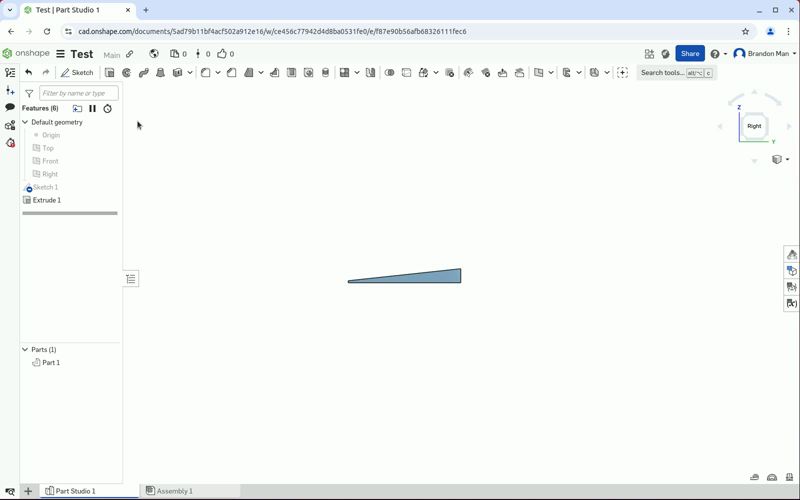
mouse_move(73, 189)
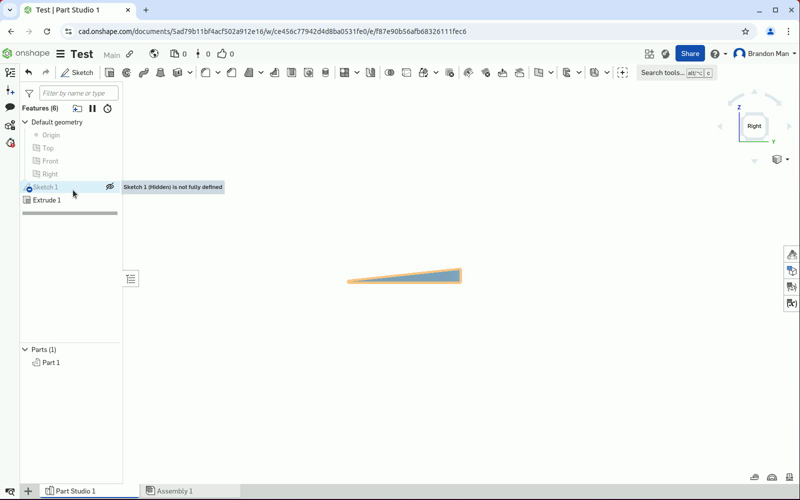
click(73, 189)
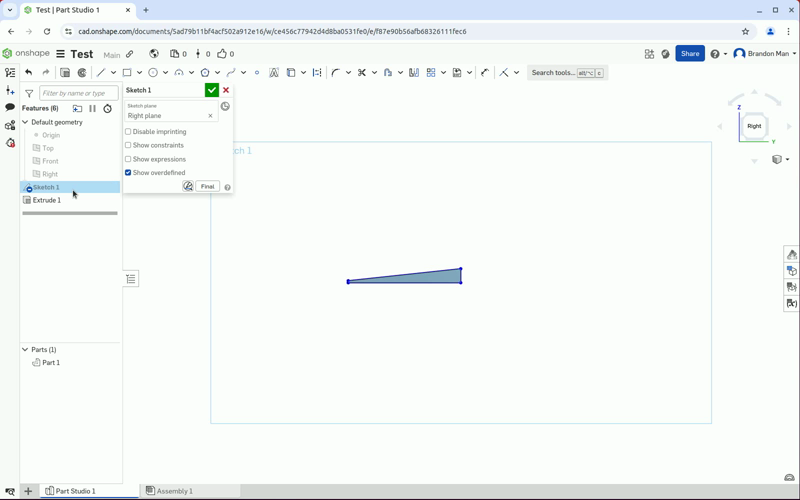
mouse_move(229, 92)
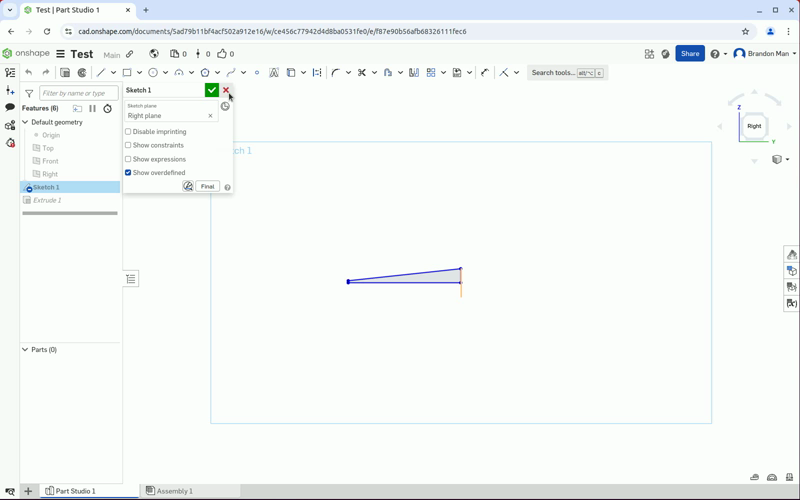
click(229, 92)
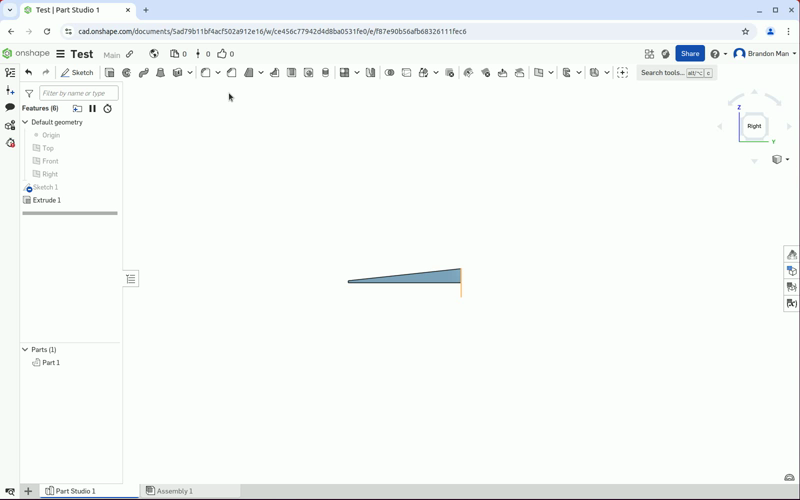
mouse_move(73, 352)
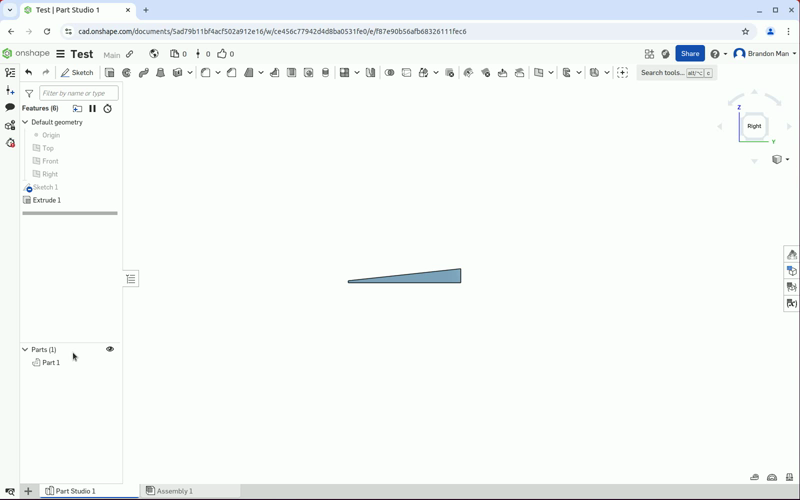
key(y)
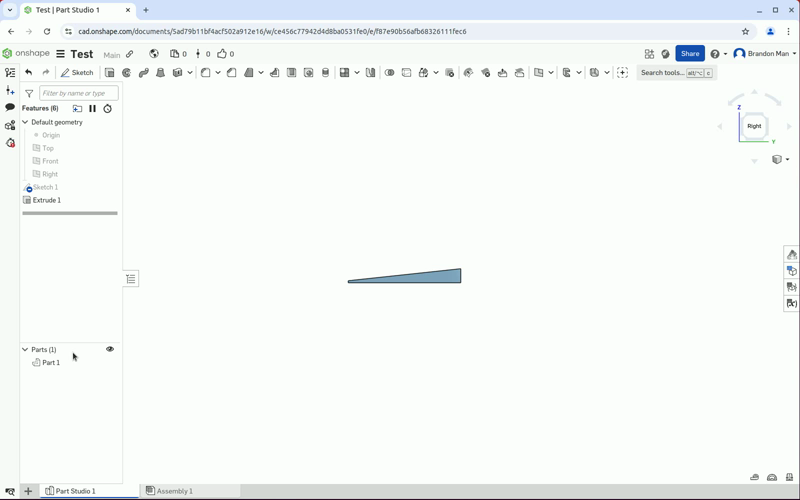
key(shift+p)
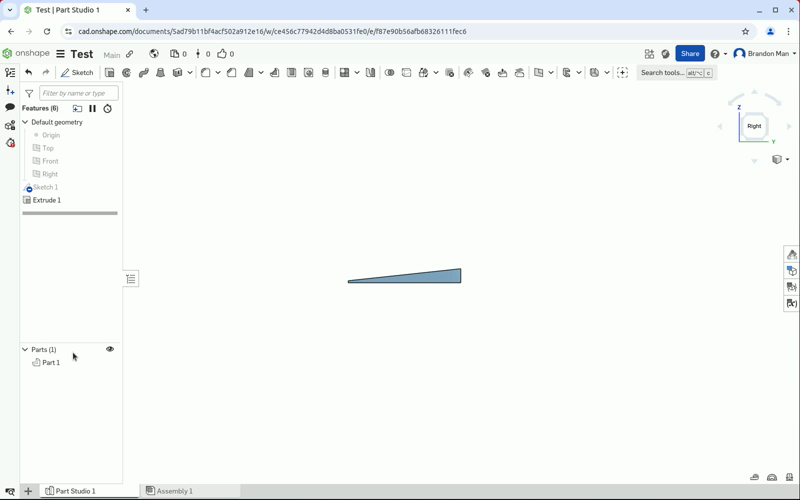
key(space)
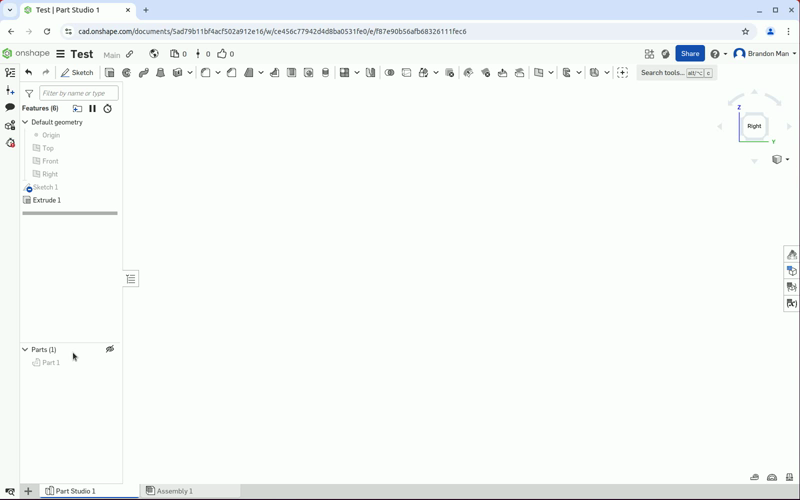
key_down(shift)
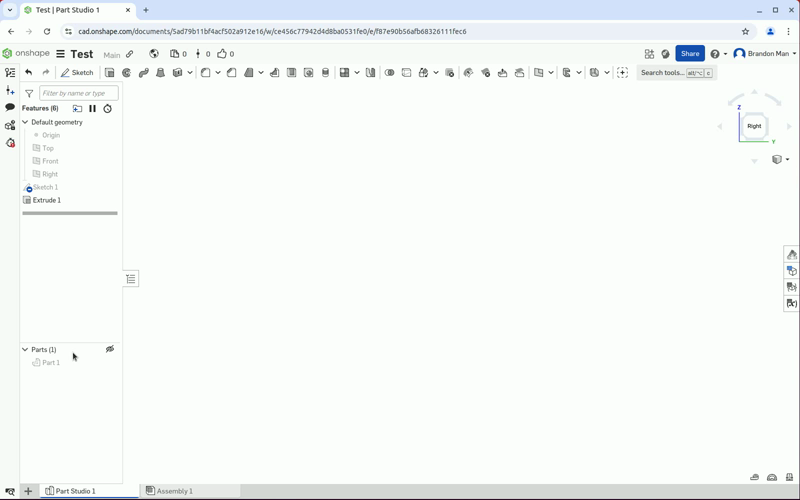
key(right)
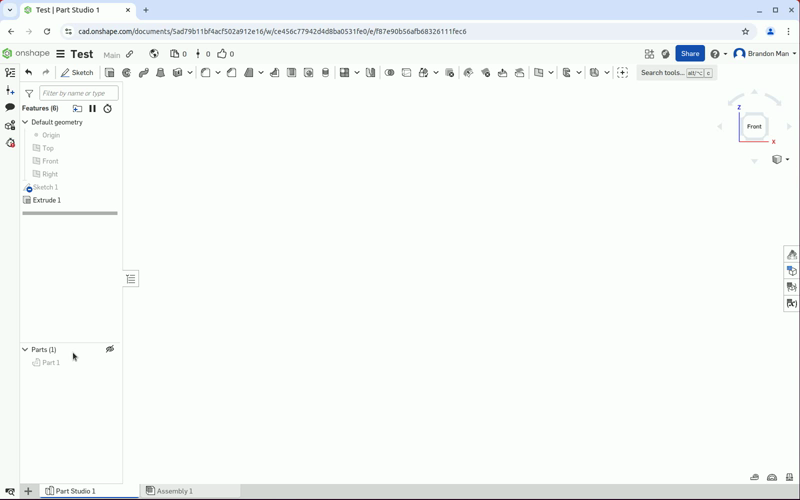
key_up(shift)
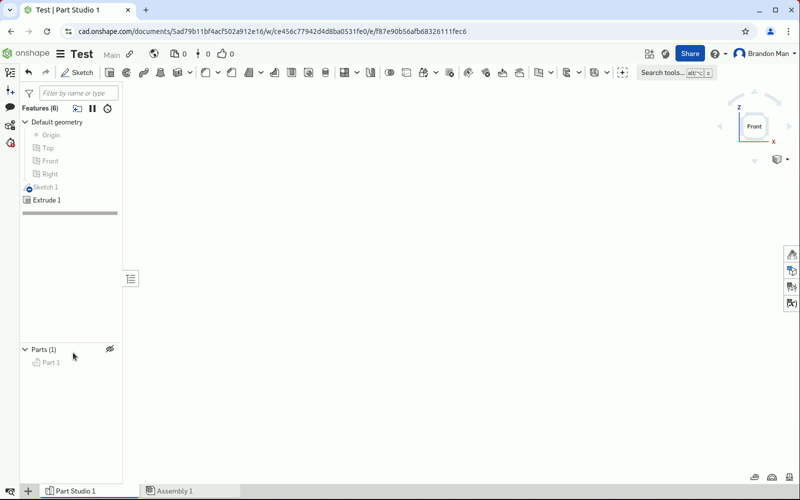
key(space)
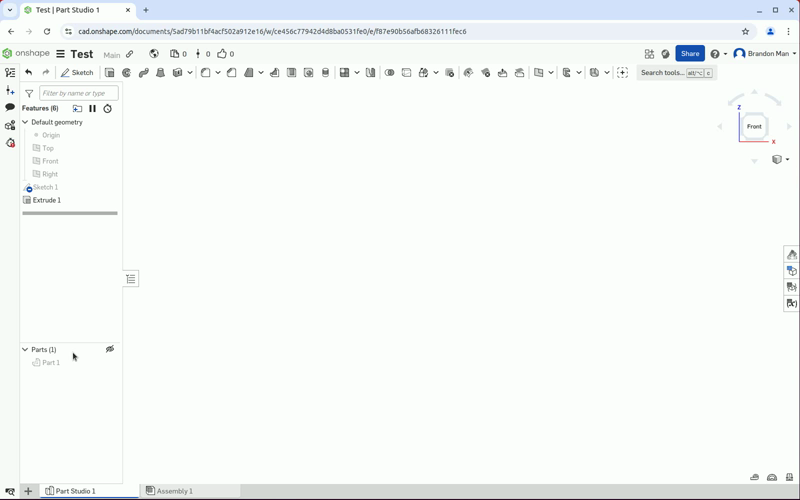
key_down(shift)
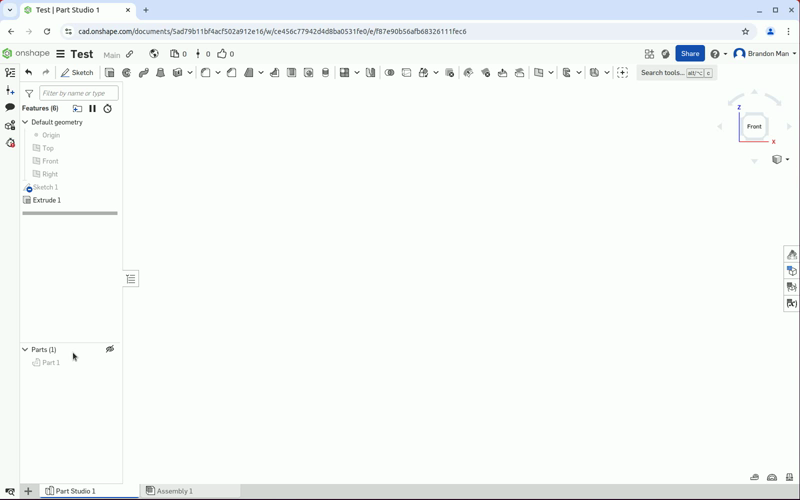
key(down)
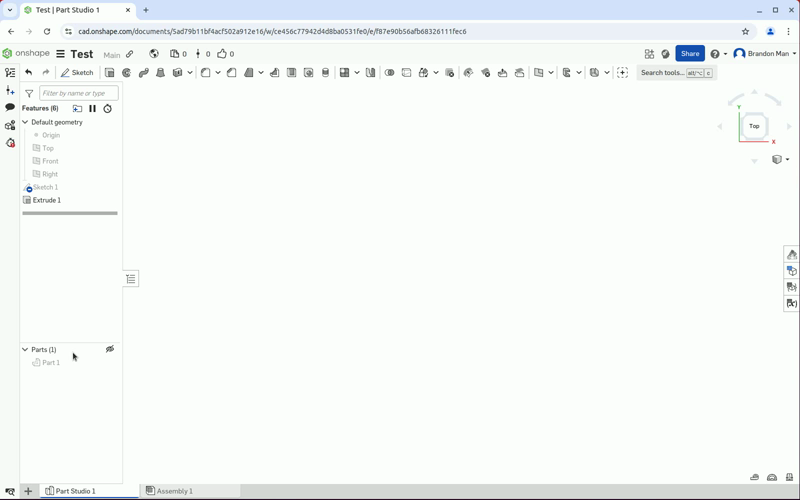
key_up(shift)
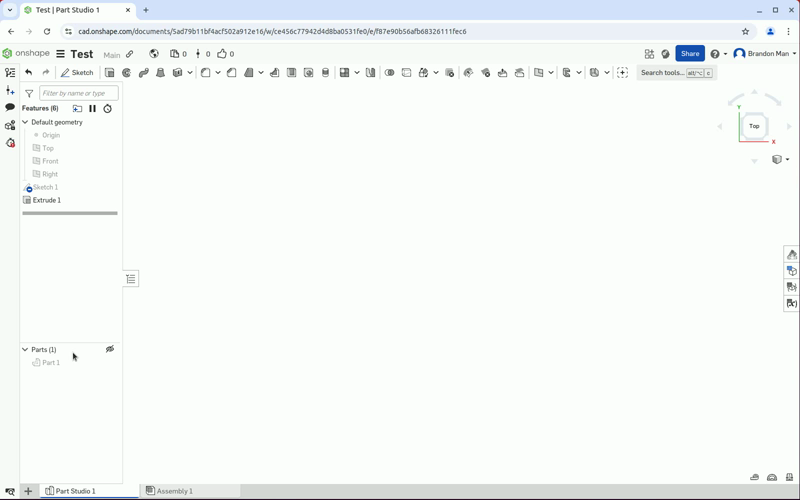
mouse_move(73, 352)
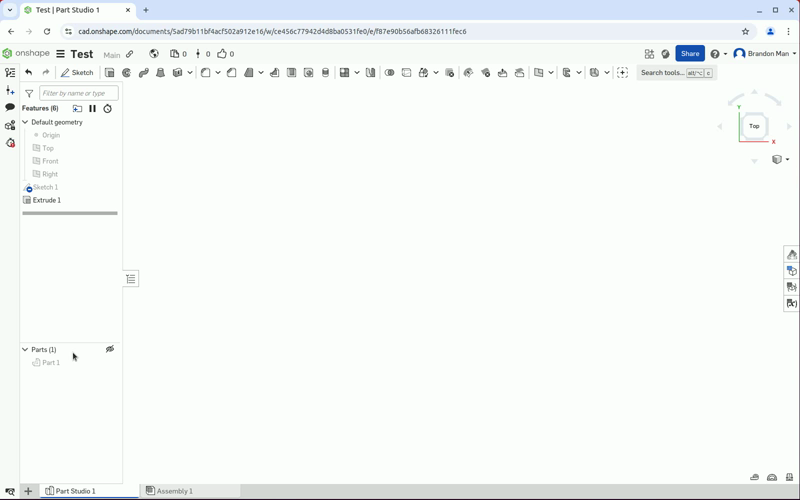
key(shift+y)
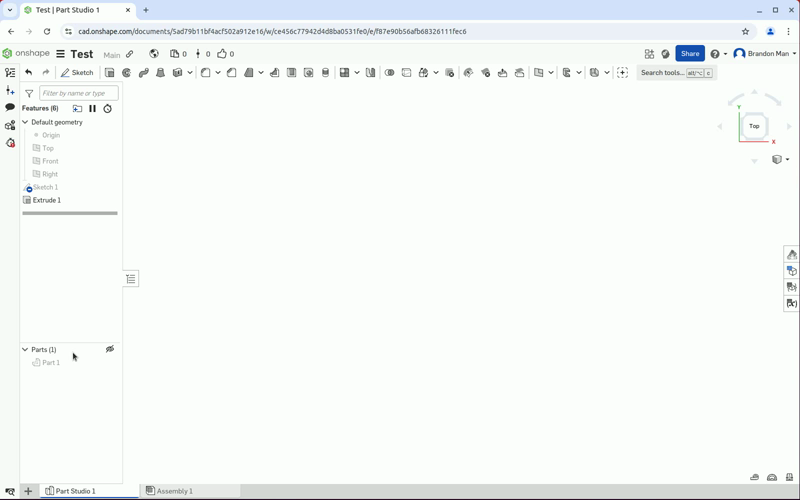
key(shift+s)
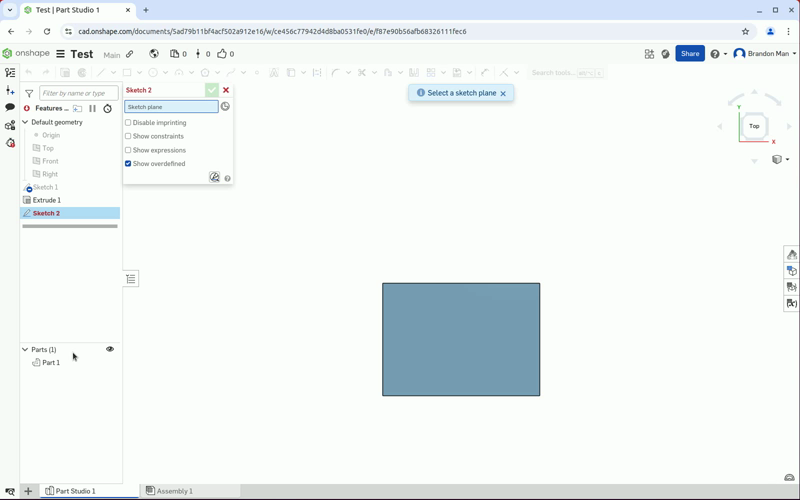
mouse_move(73, 150)
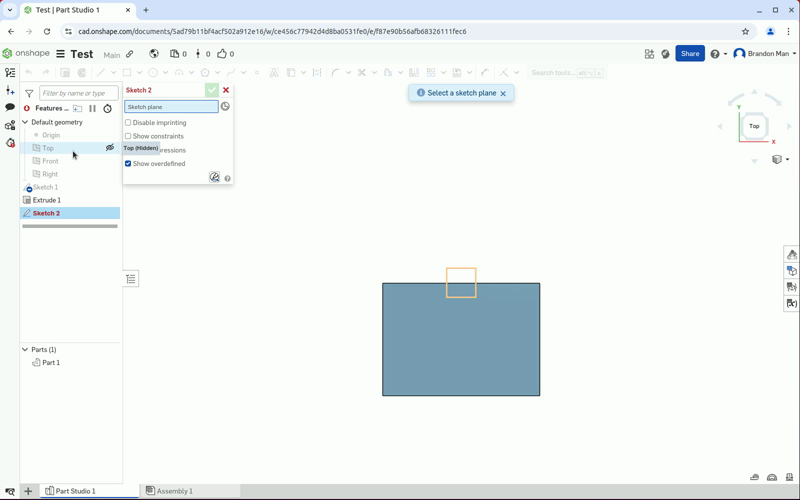
click(73, 150)
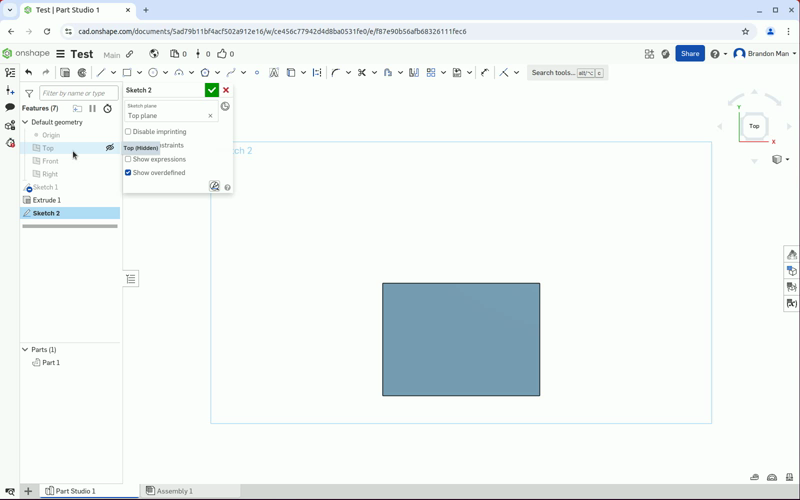
mouse_move(73, 352)
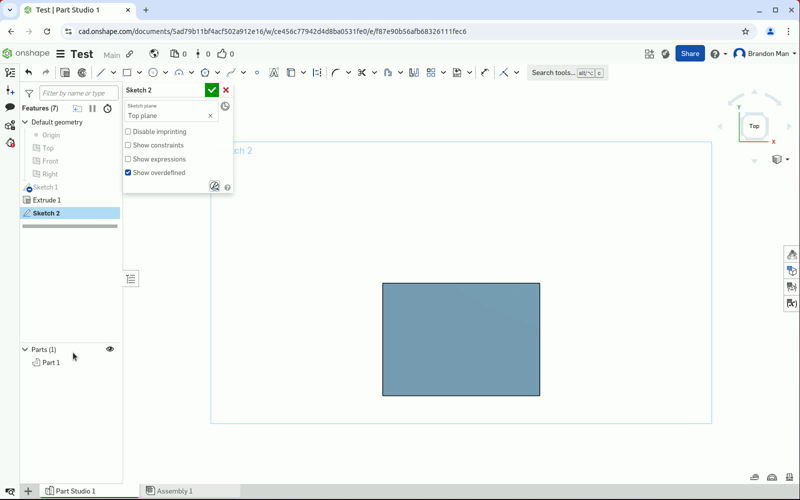
key(y)
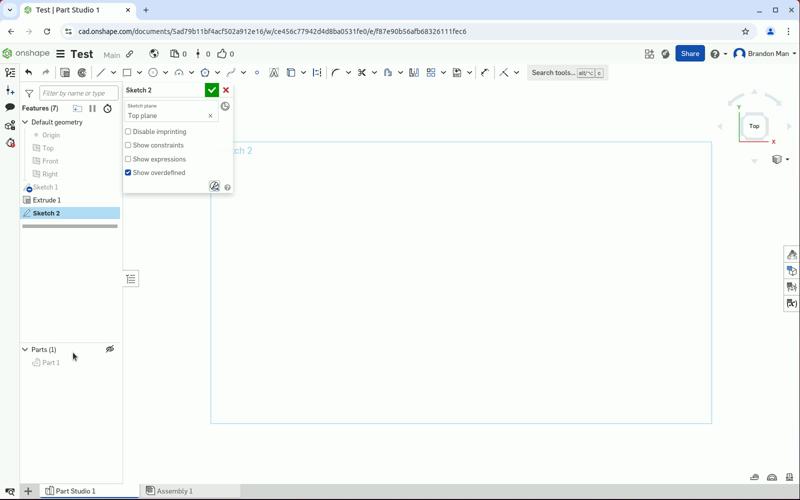
key(c)
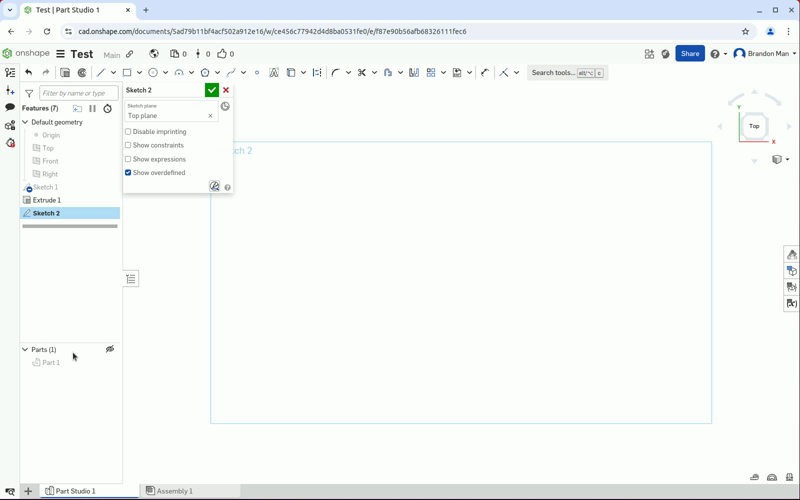
key_down(shift)
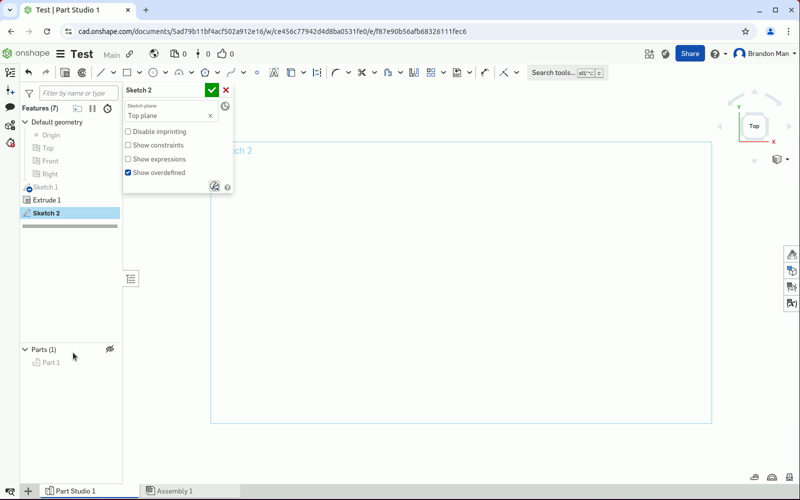
mouse_move(461, 201)
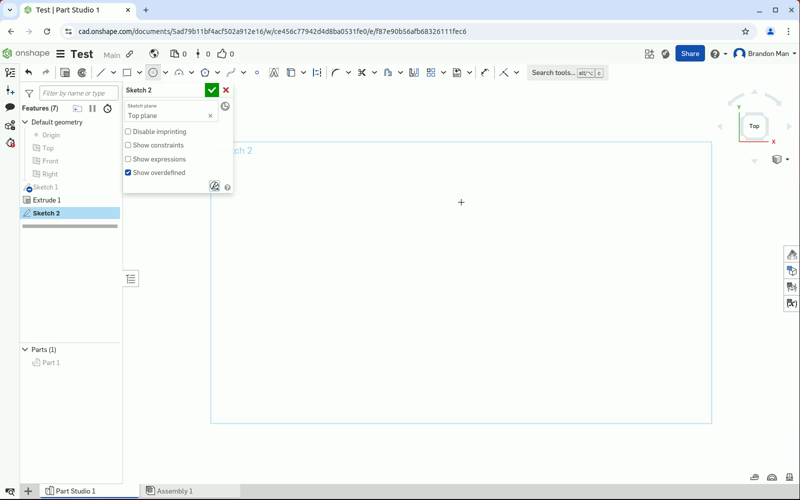
click(461, 201)
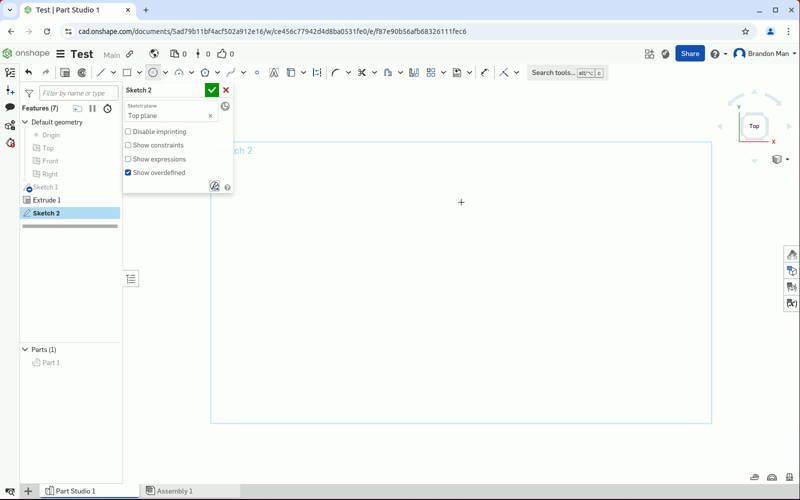
key_up(shift)
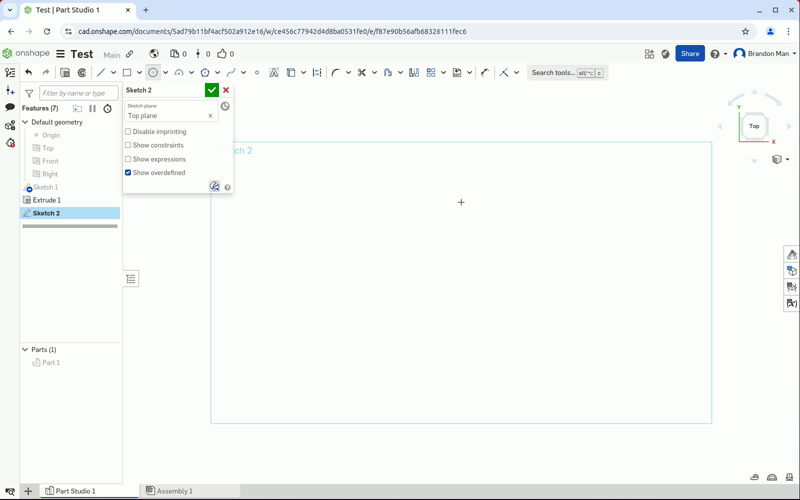
mouse_move(574, 201)
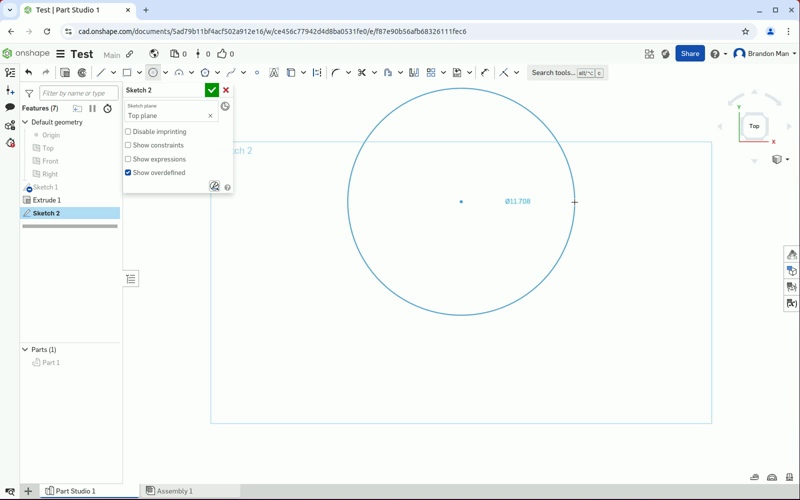
click(574, 201)
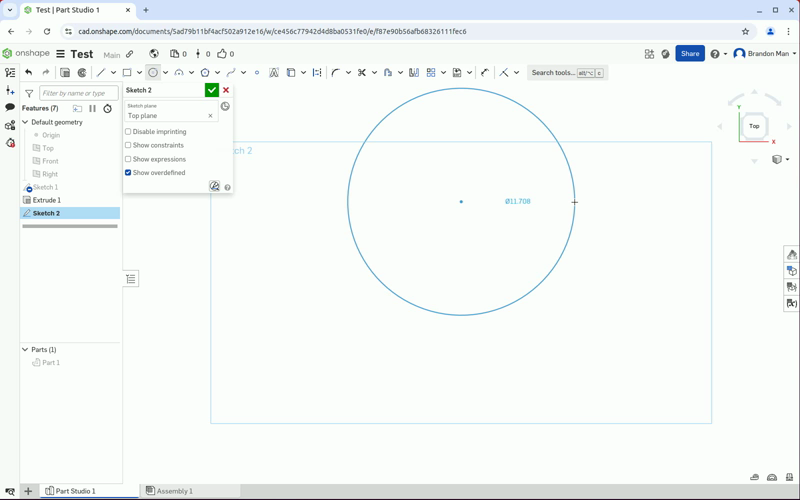
key(esc)
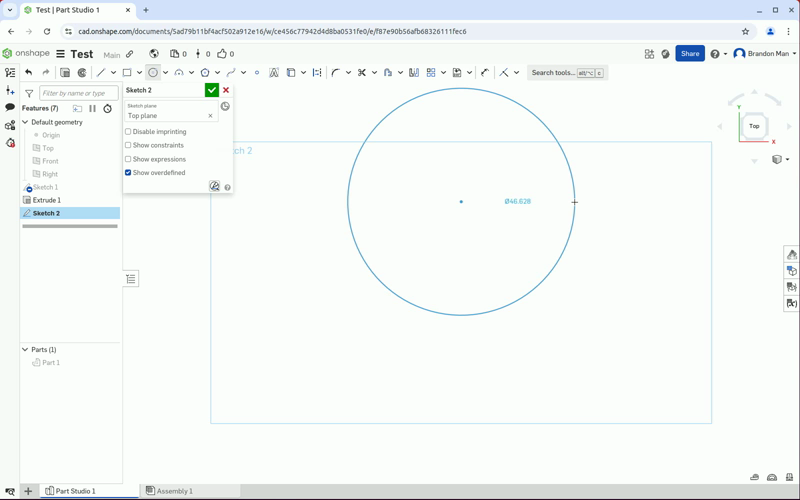
mouse_move(410, 202)
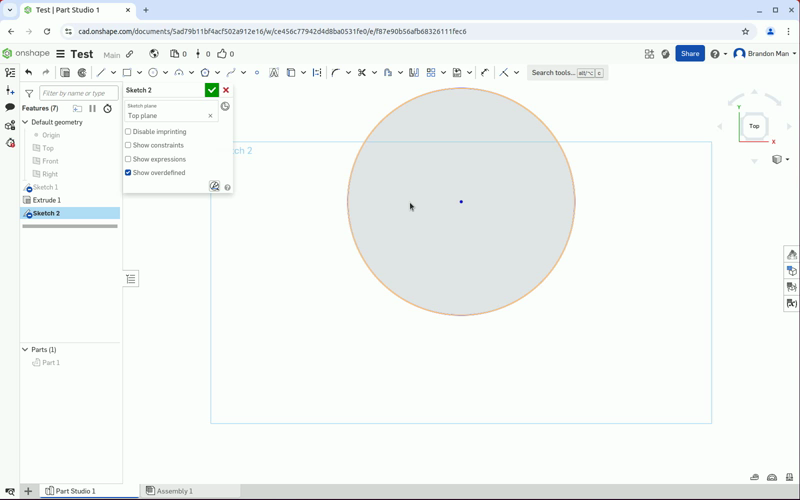
click(410, 202)
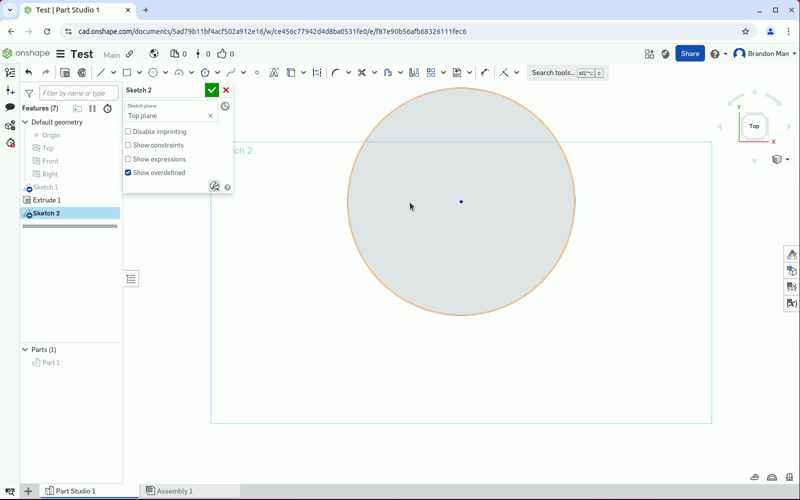
mouse_move(73, 352)
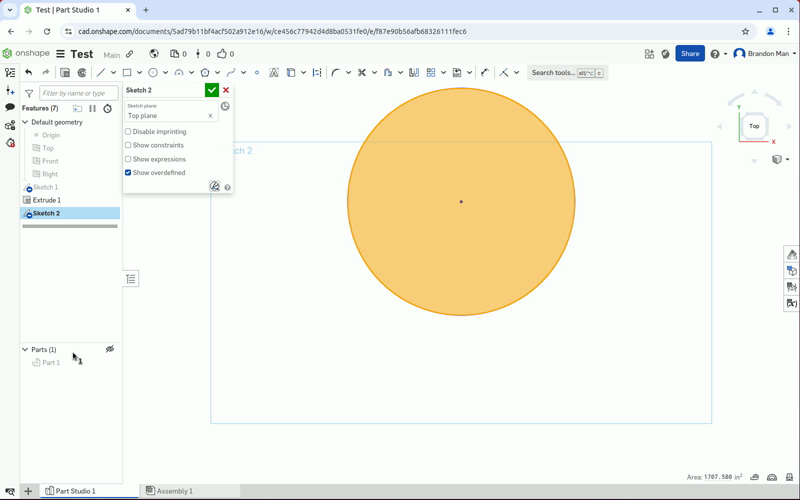
key(shift+y)
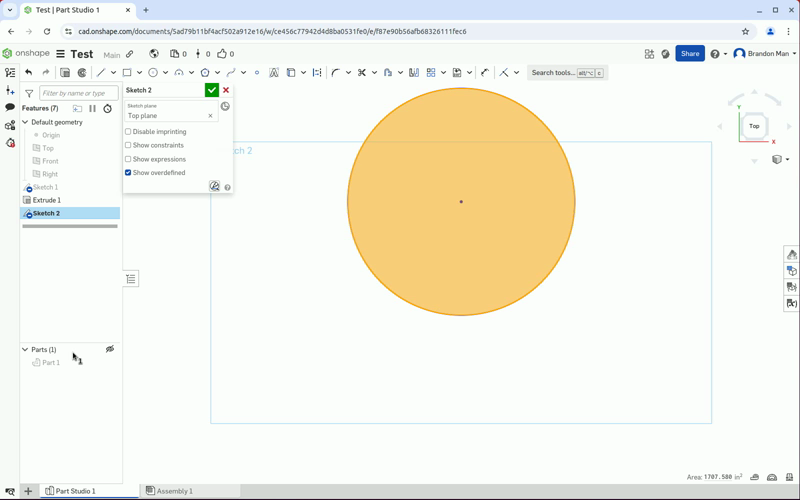
key(shift+e)
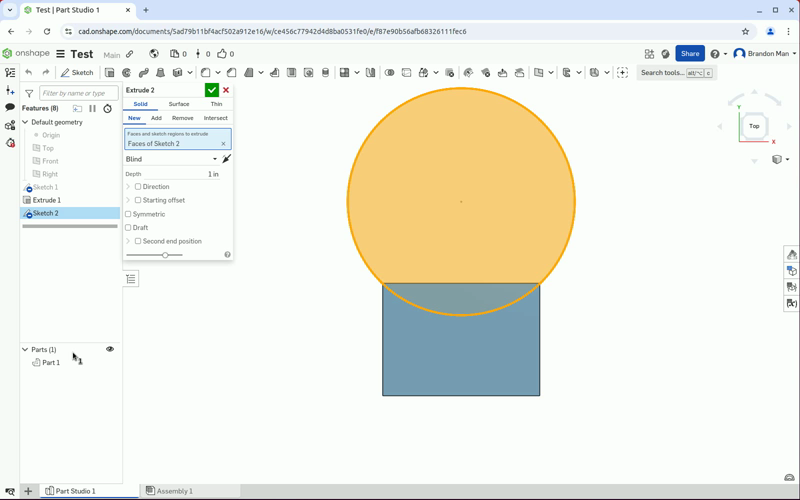
mouse_move(143, 106)
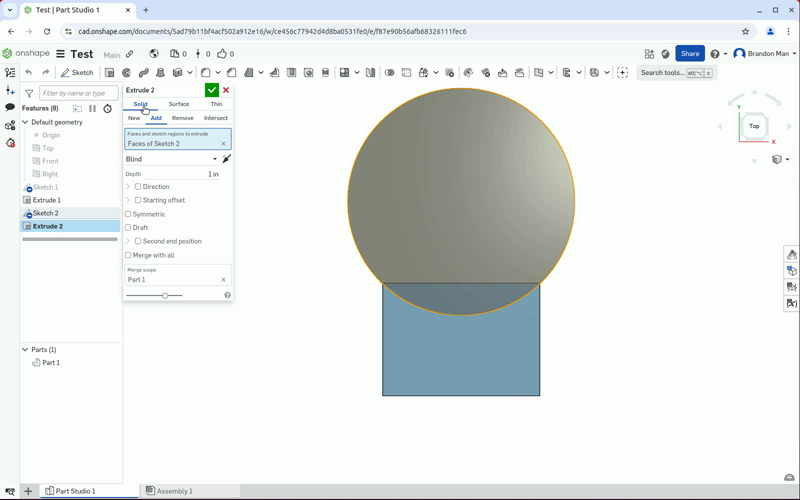
click(143, 106)
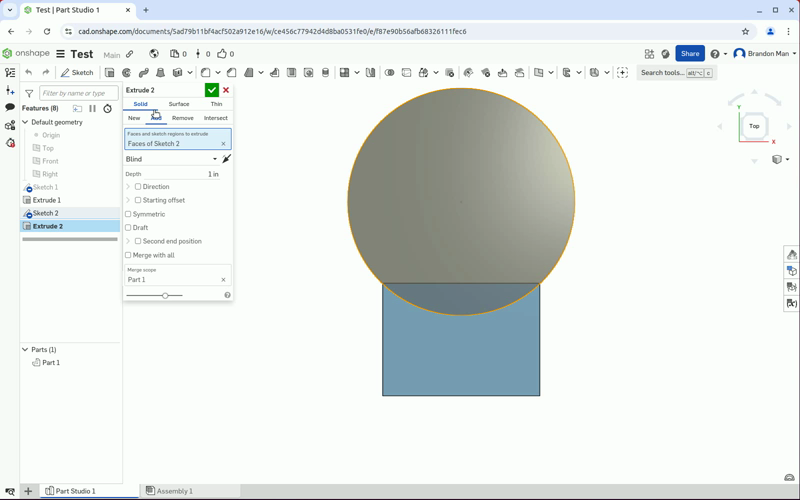
mouse_move(186, 120)
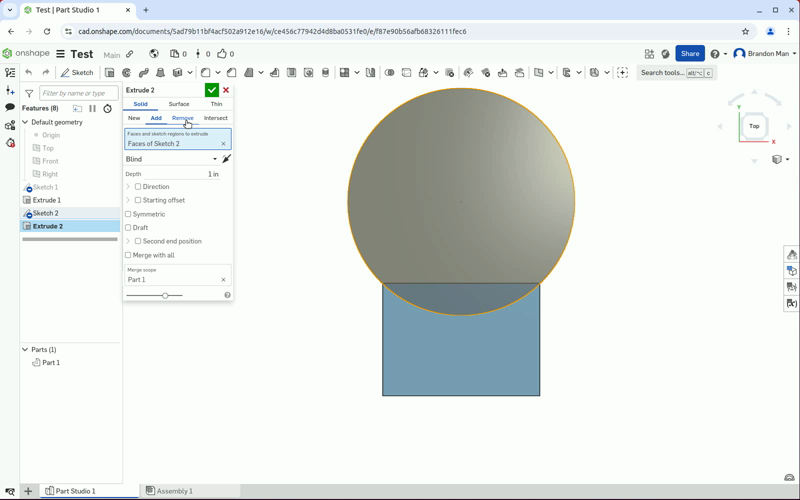
click(186, 120)
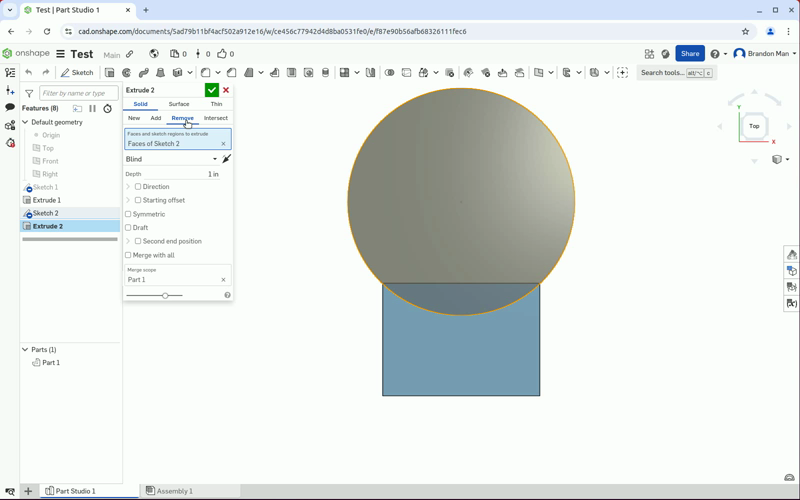
key(tab, 4)
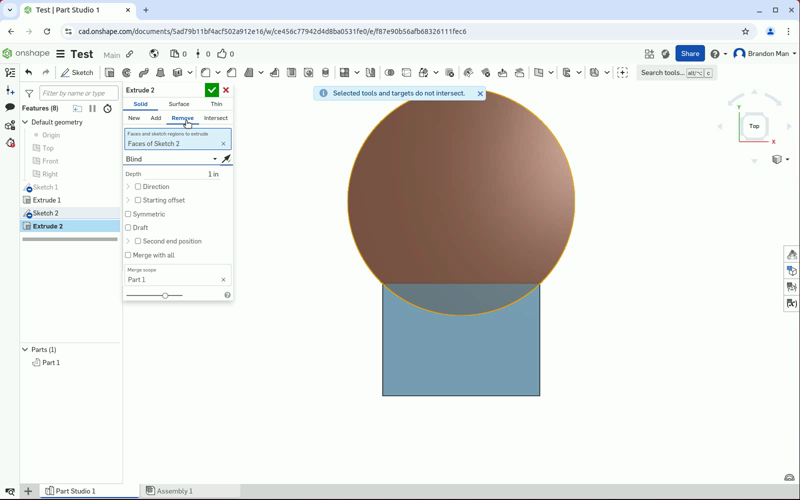
text(-2.889)
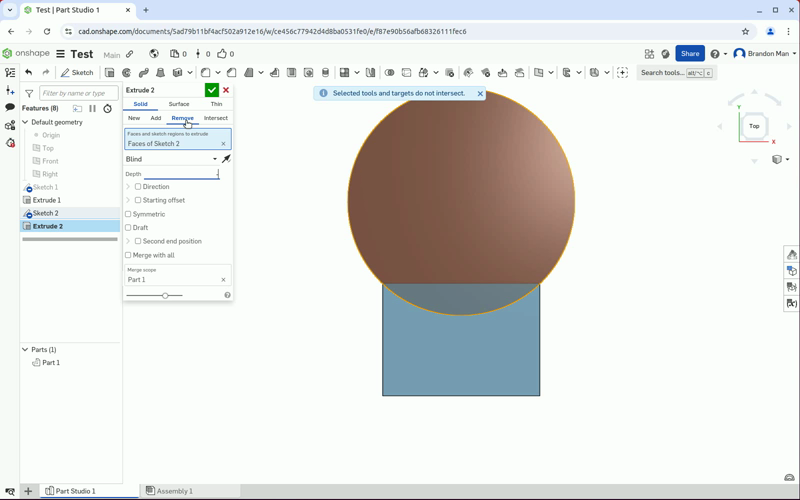
key(tab, 6)
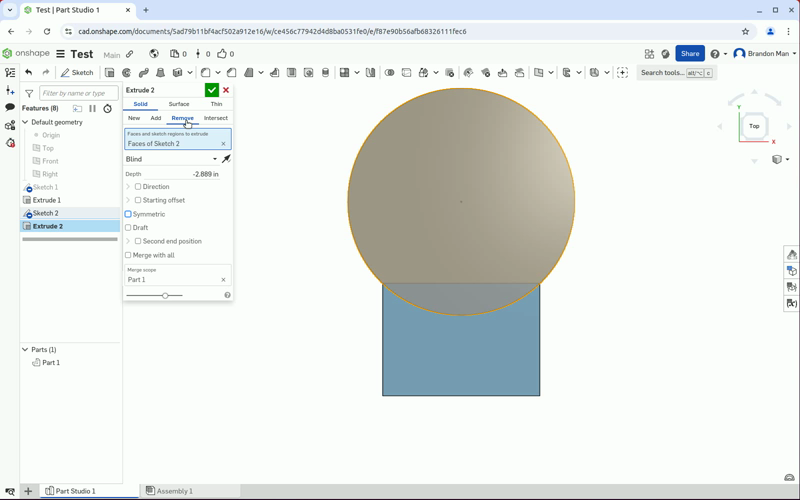
key(space)
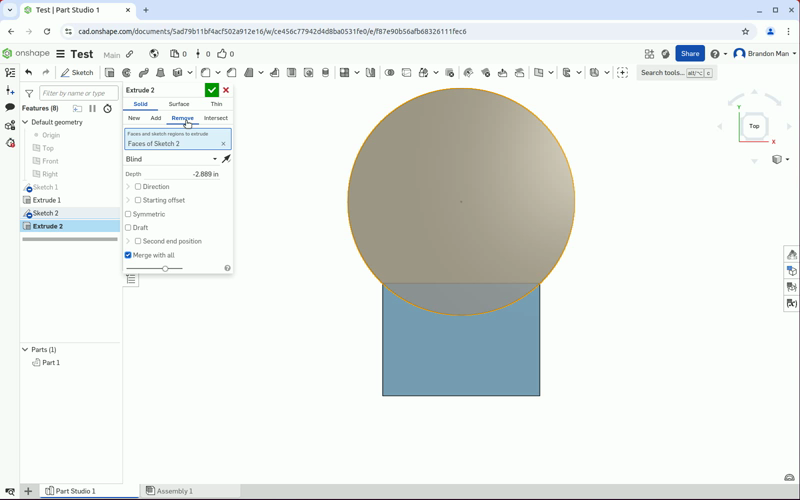
key(enter)
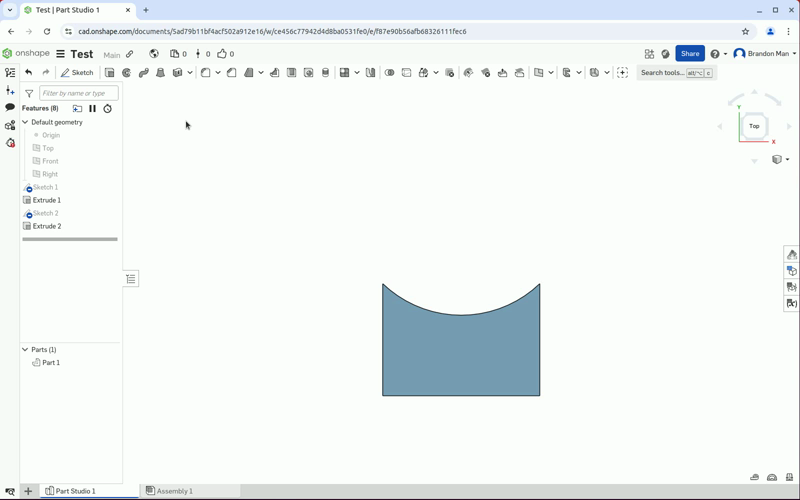
key(shift+h)
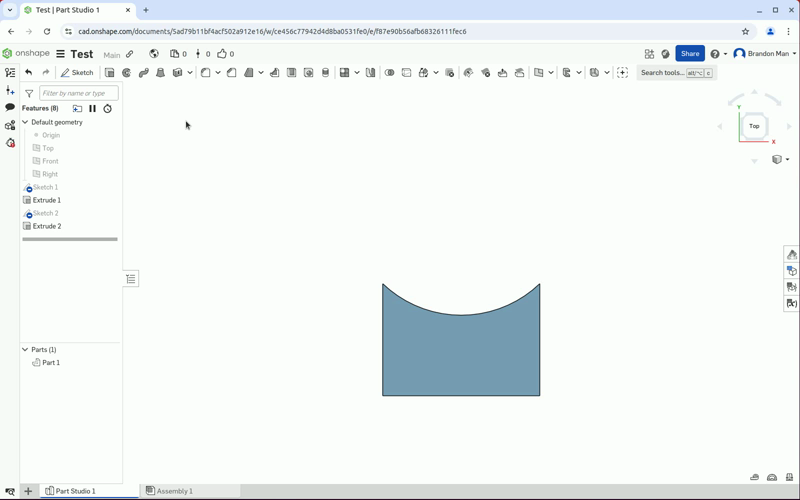
key(shift+h)
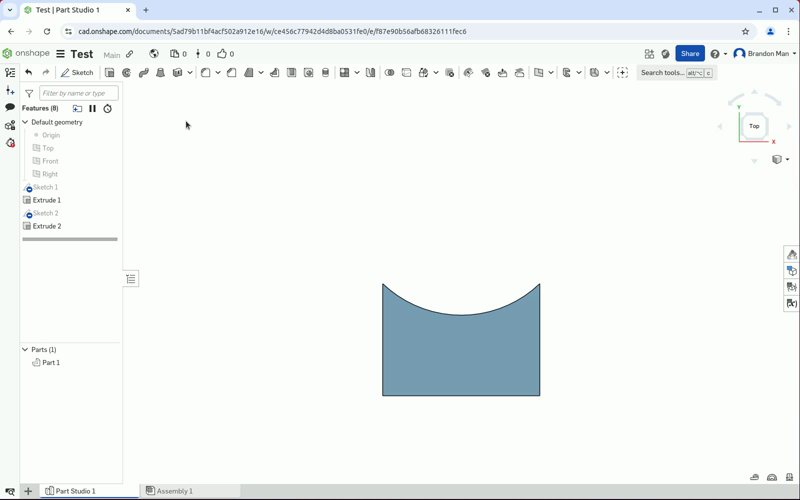
key(shift+7)
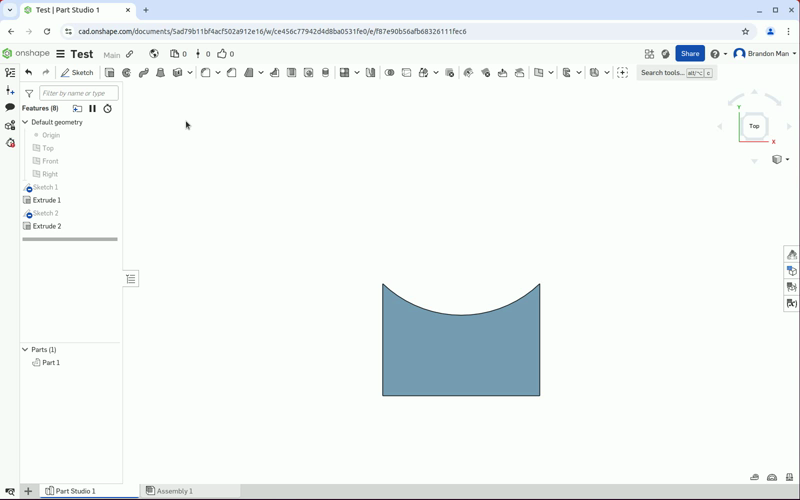
key(up, 3)
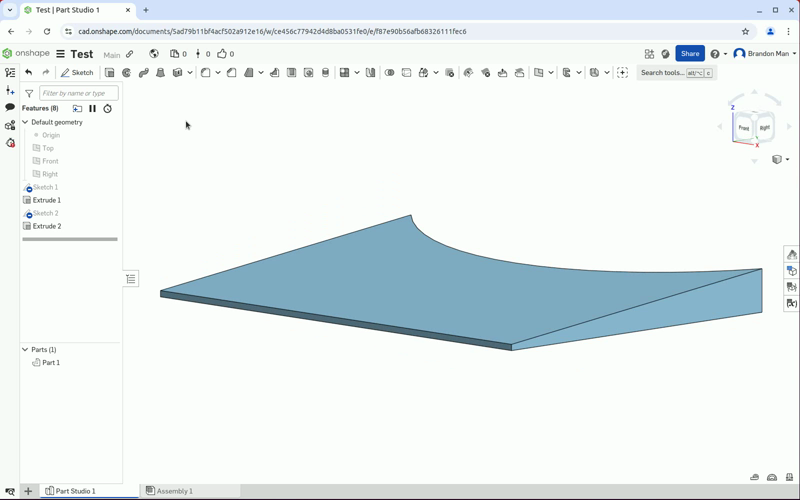
key(left, 3)
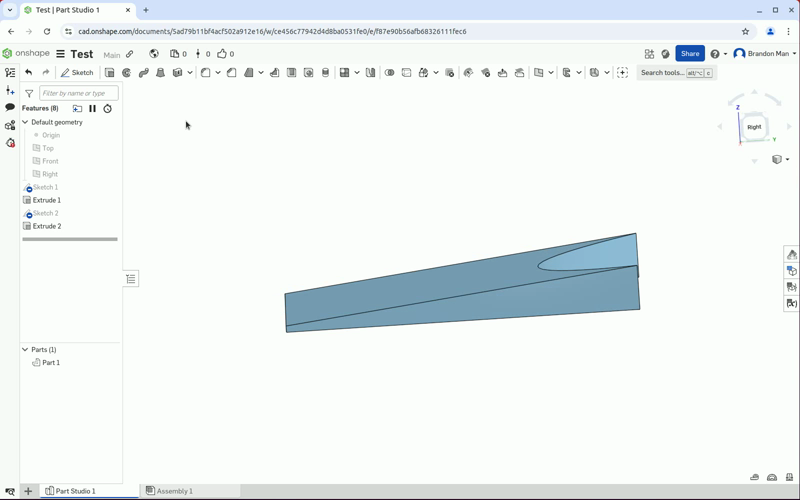
key(right, 3)
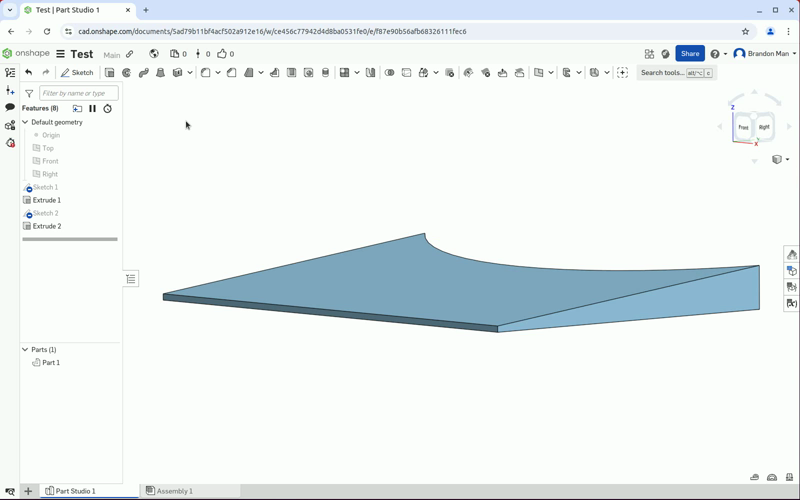
key(down, 3)
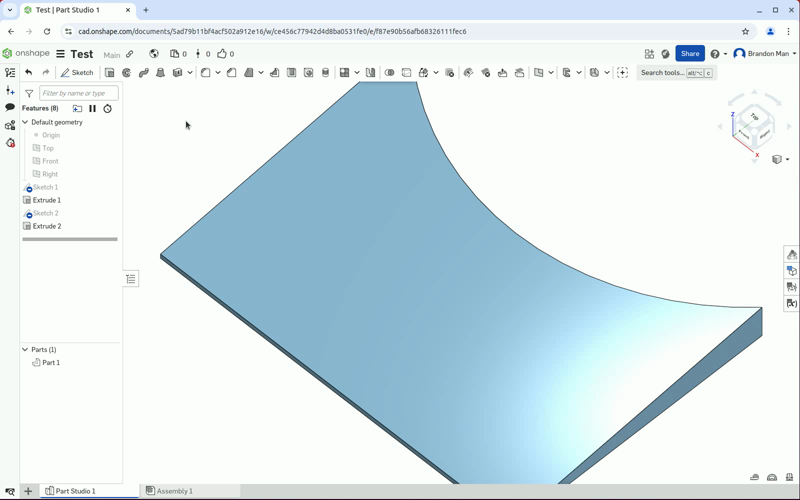
mouse_move(73, 189)
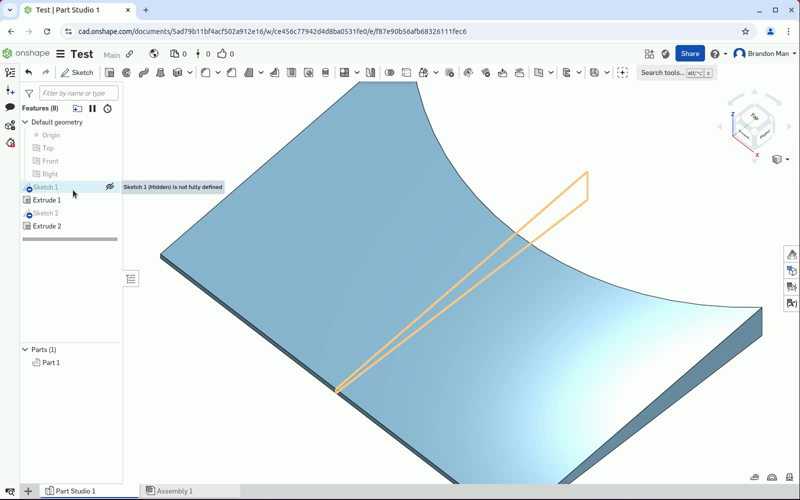
click(73, 189)